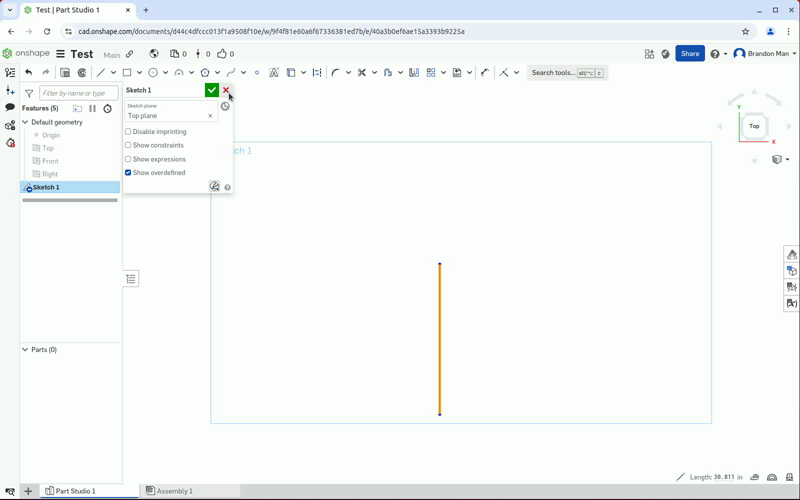
key(shift+h)
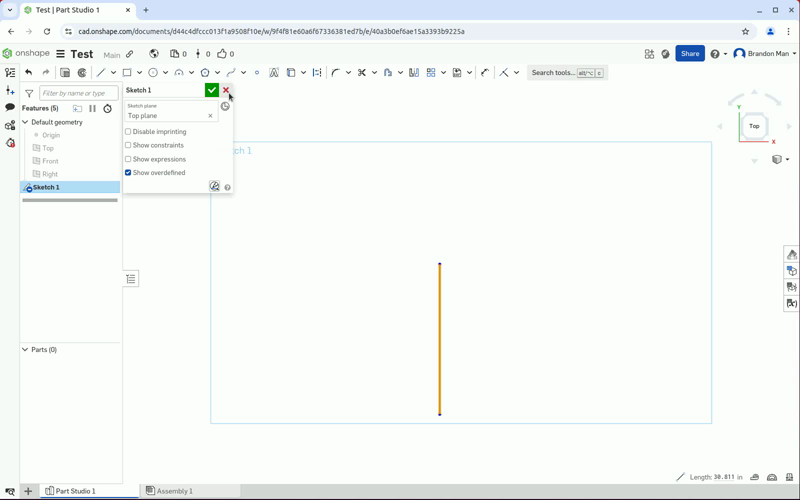
key(shift+s)
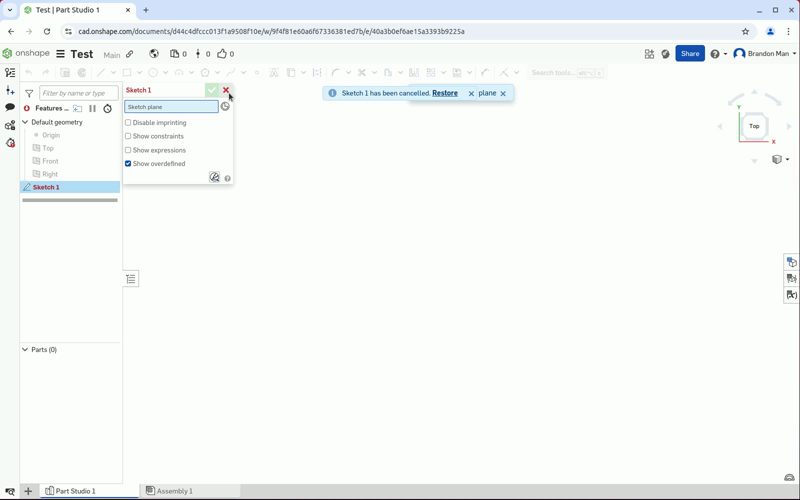
mouse_move(73, 150)
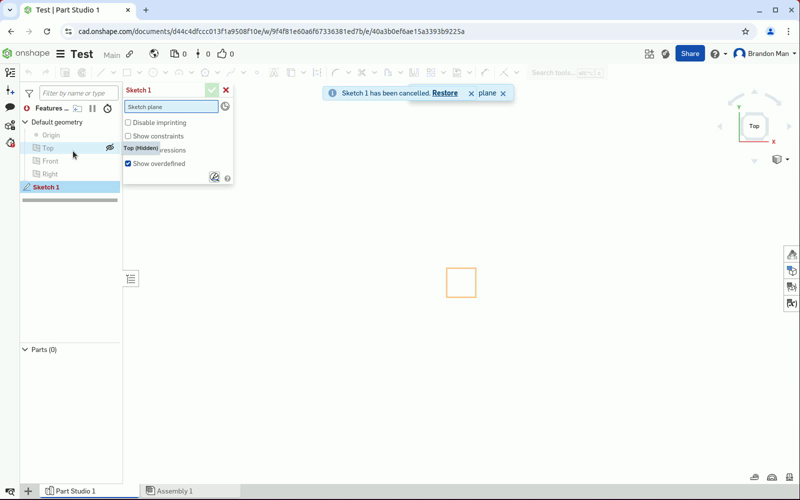
click(73, 150)
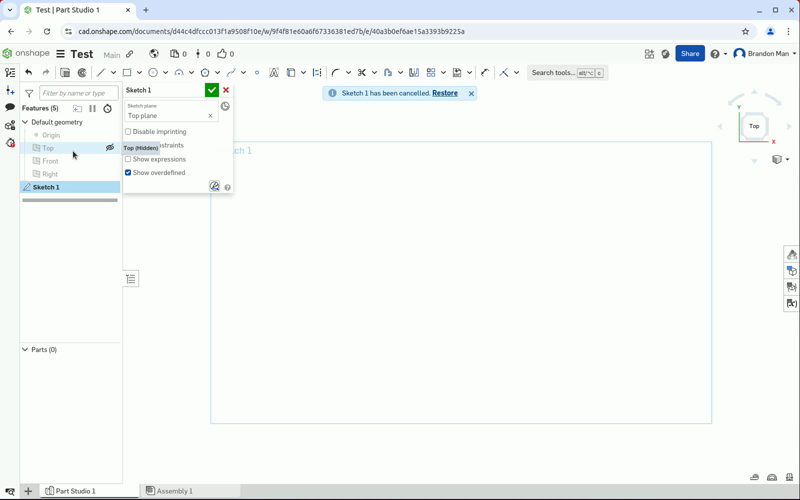
mouse_move(73, 352)
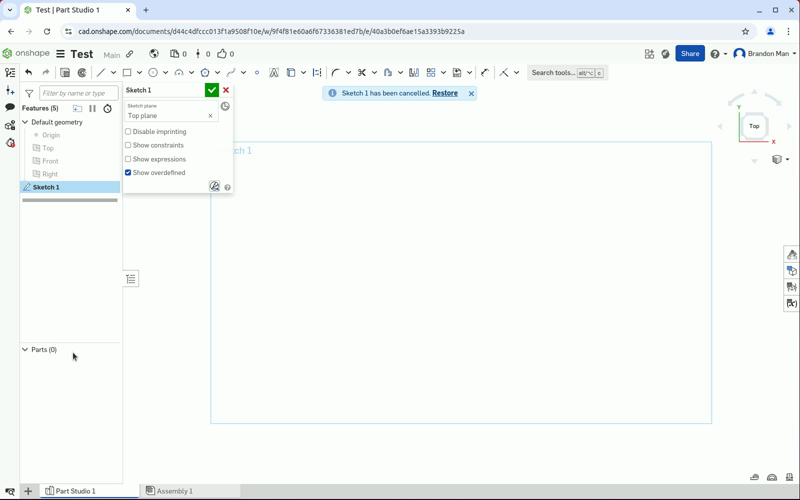
key(y)
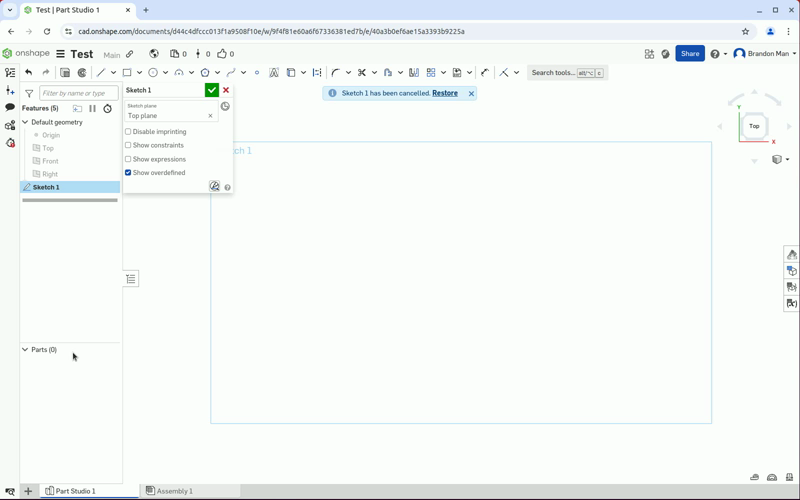
key(l)
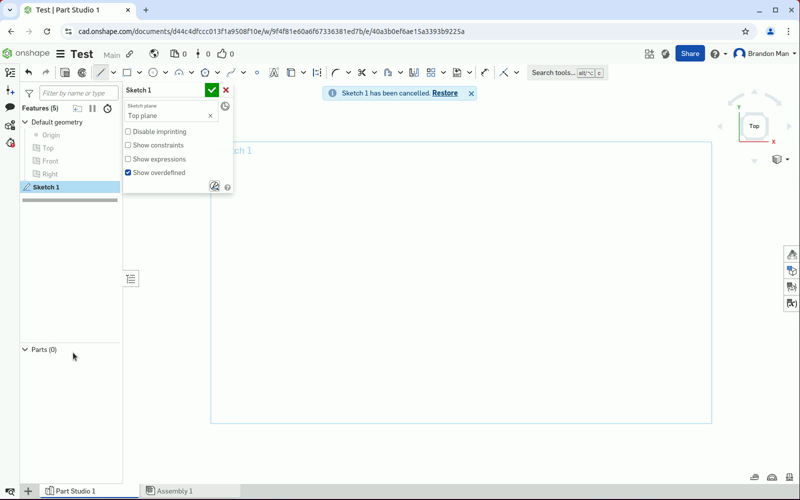
key_down(shift)
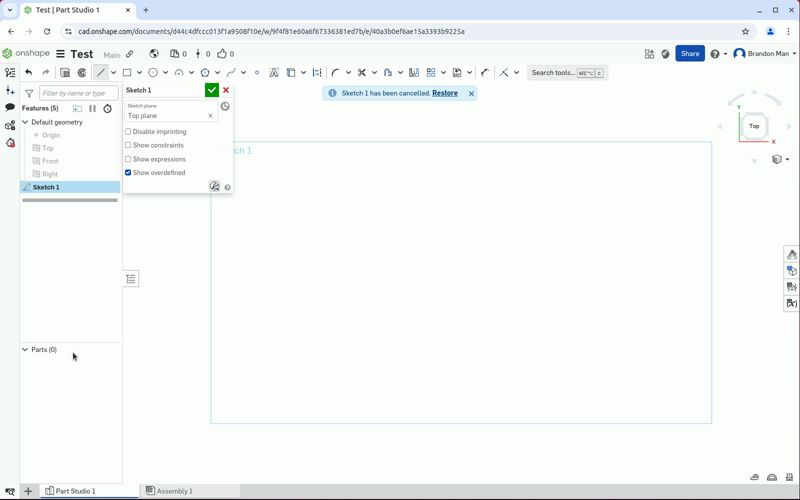
mouse_move(460, 320)
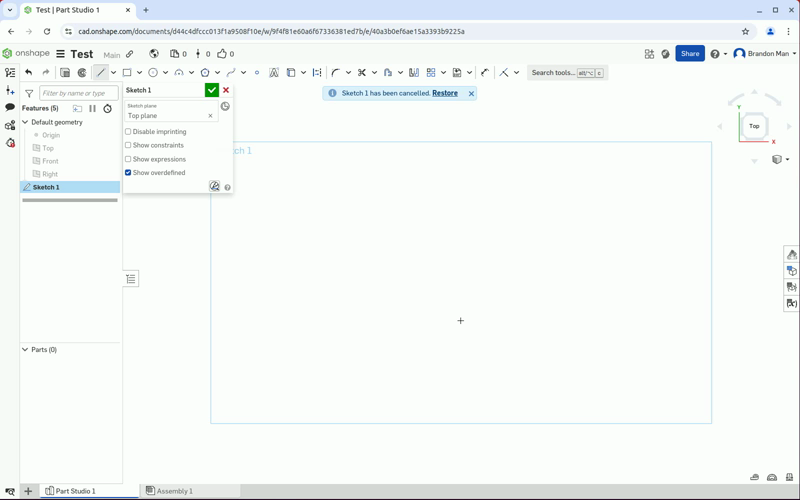
click(460, 320)
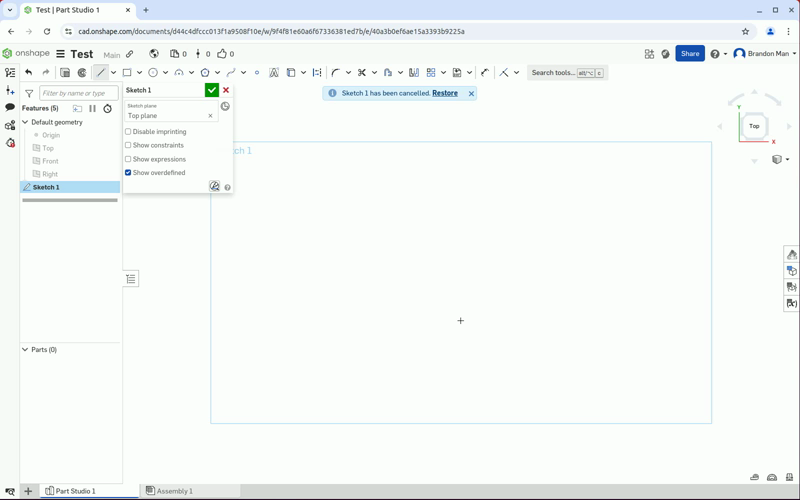
key_up(shift)
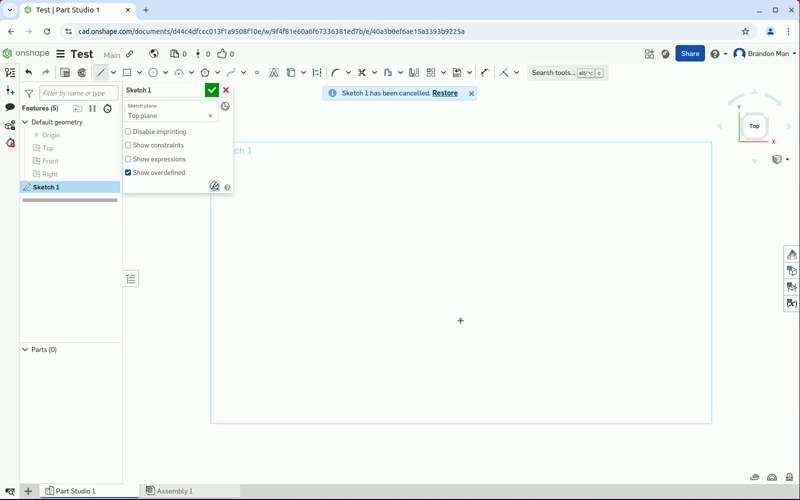
key_down(shift)
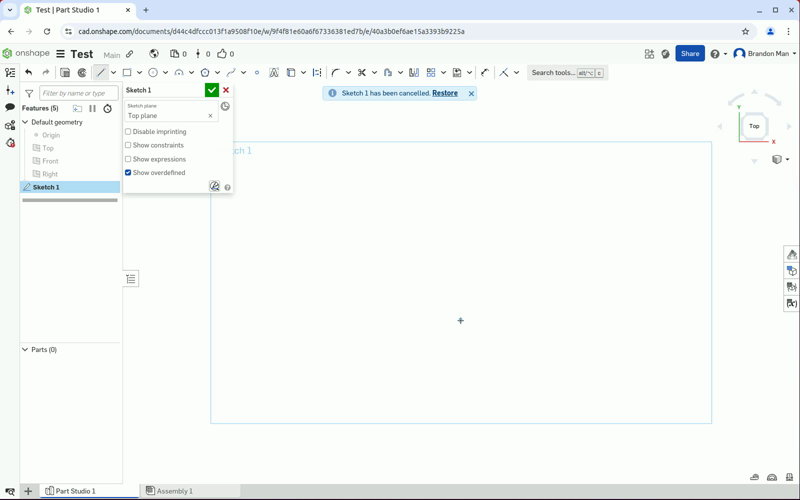
mouse_move(490, 320)
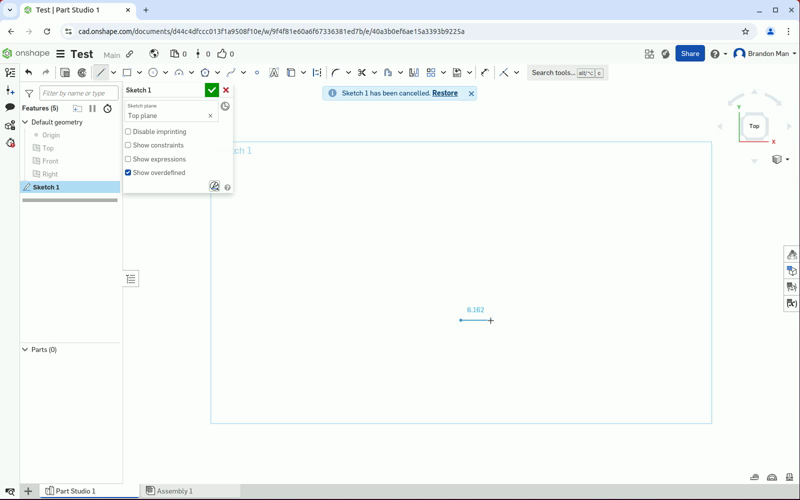
mouse_move(468, 320)
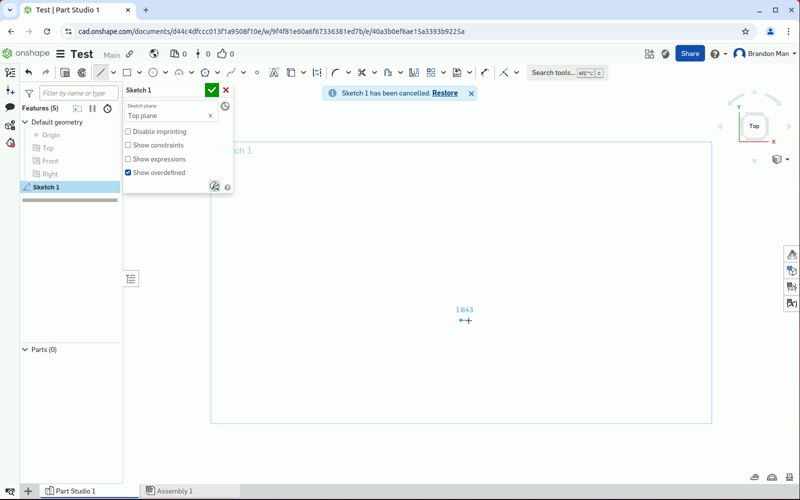
click(468, 320)
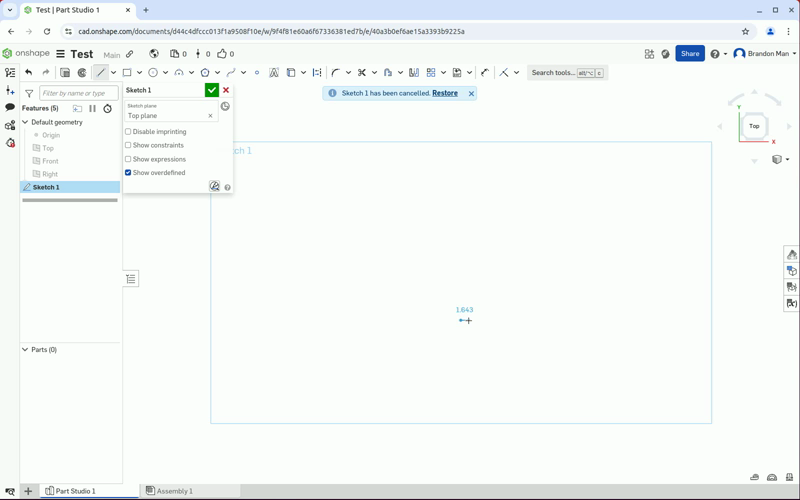
key_up(shift)
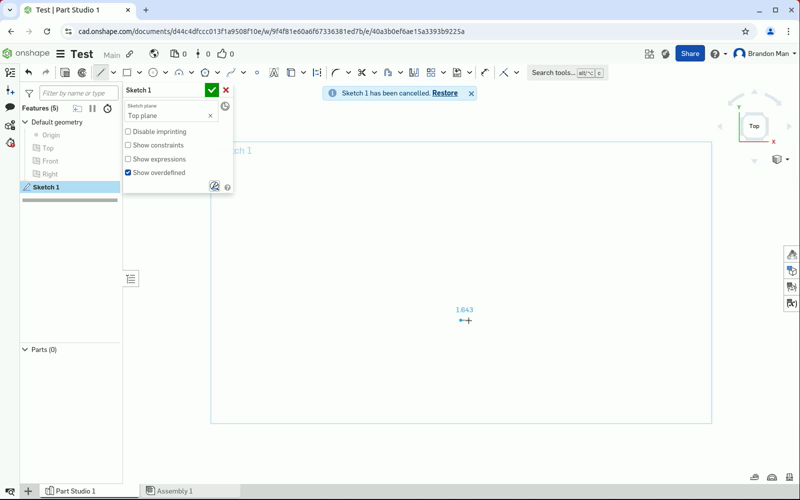
key_down(shift)
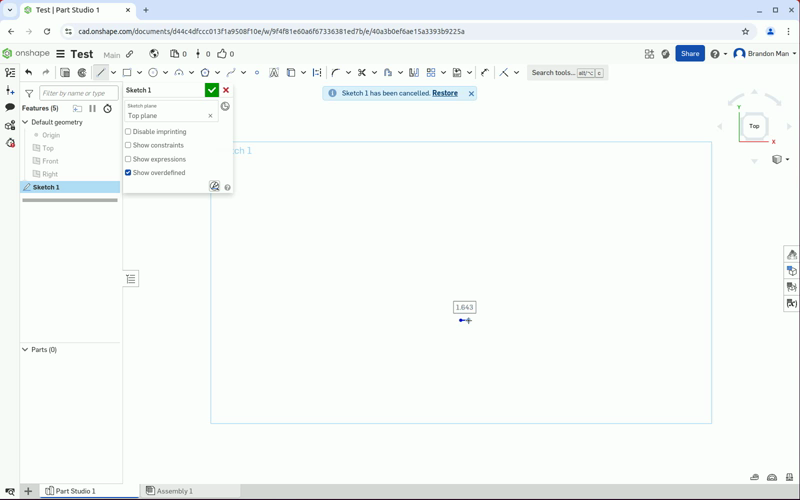
mouse_move(498, 320)
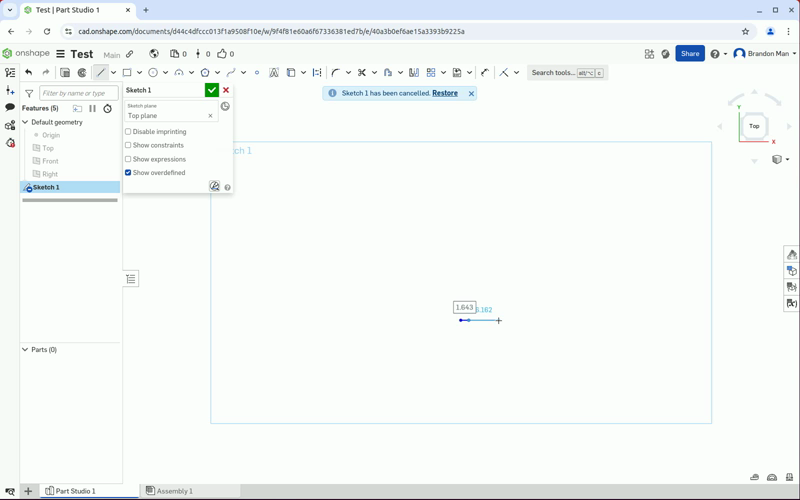
mouse_move(468, 282)
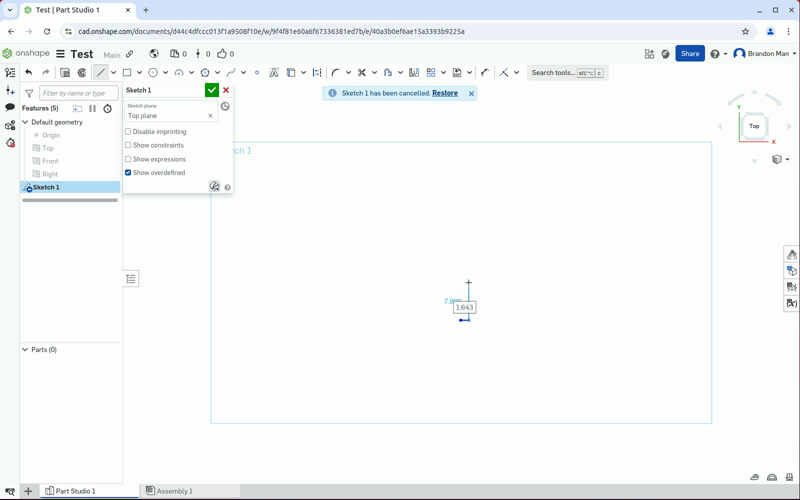
click(468, 282)
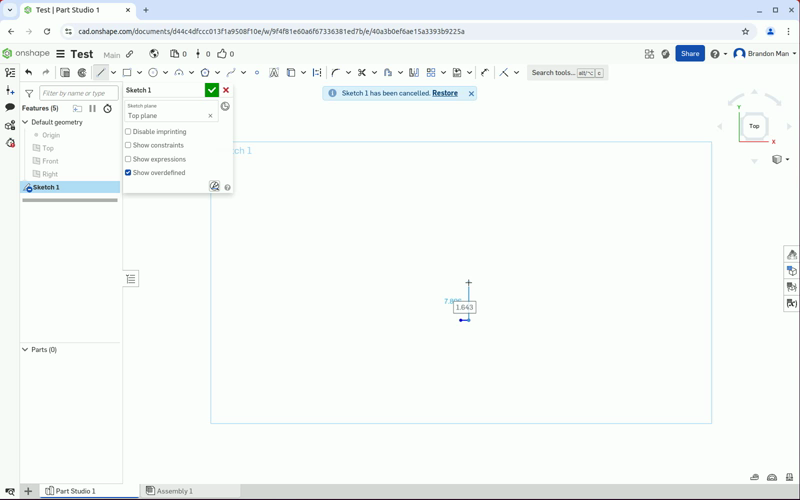
key_up(shift)
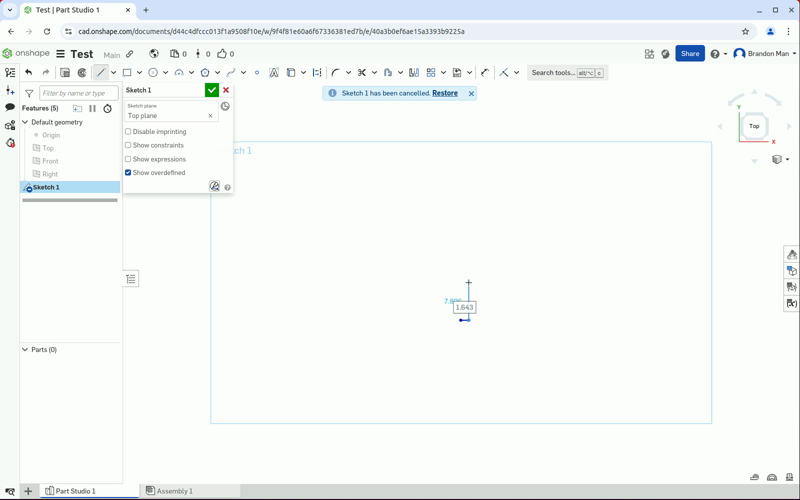
key_down(shift)
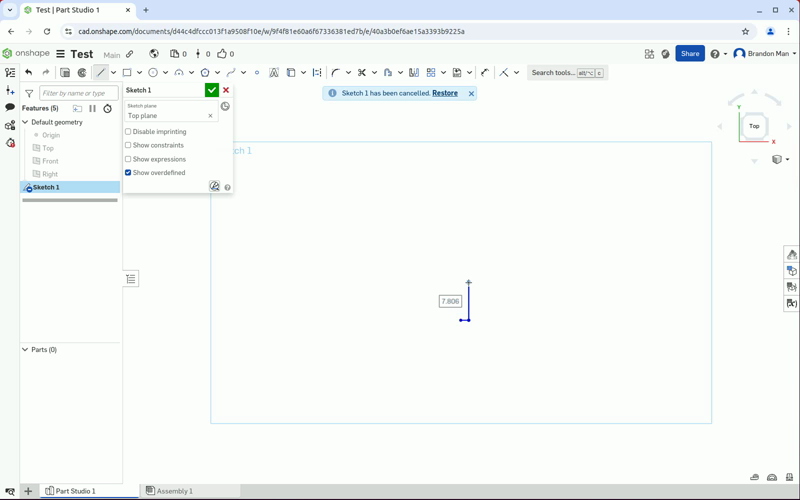
mouse_move(498, 282)
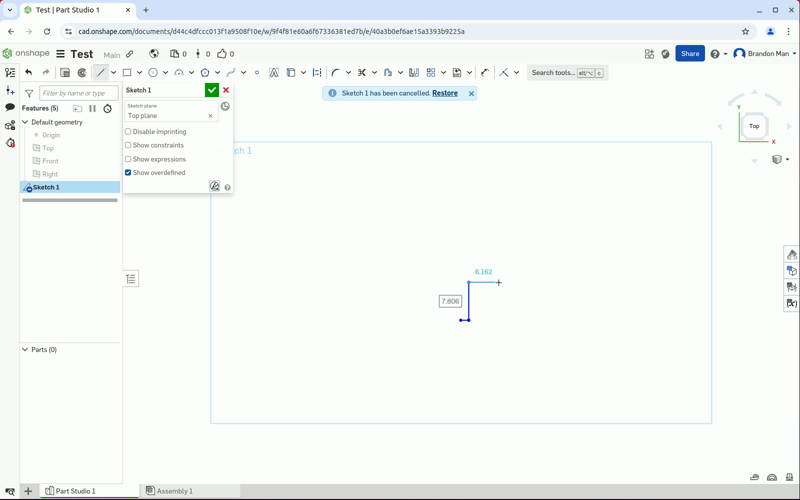
mouse_move(460, 282)
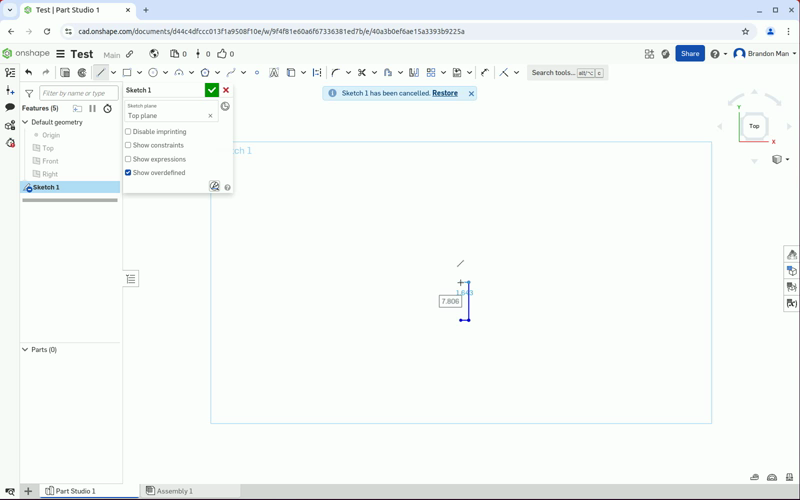
click(460, 282)
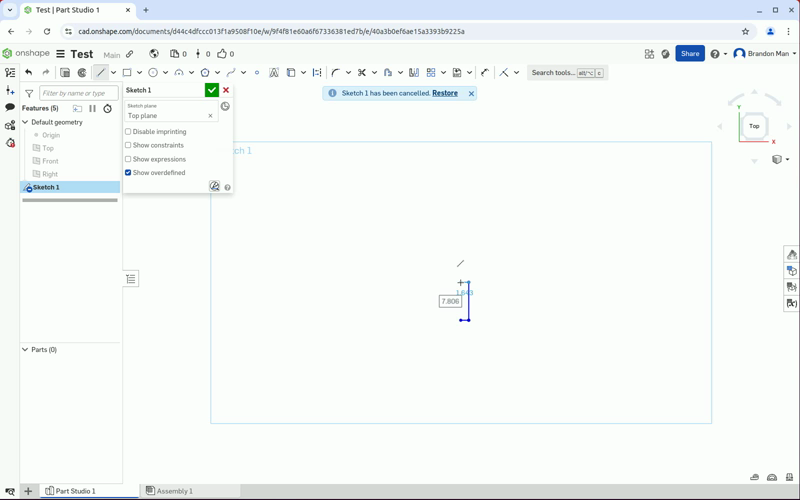
key_up(shift)
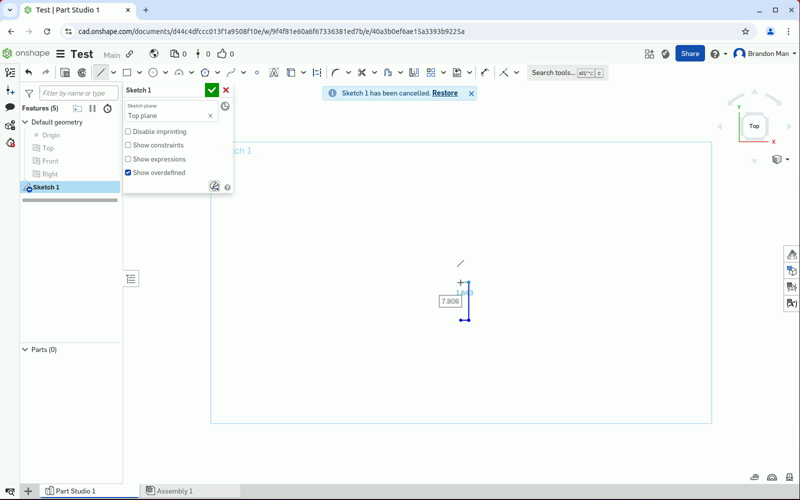
mouse_move(490, 282)
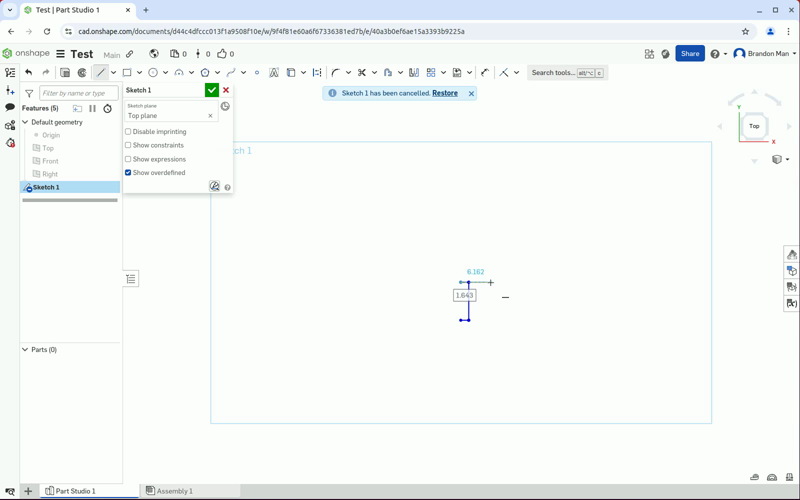
key_down(shift)
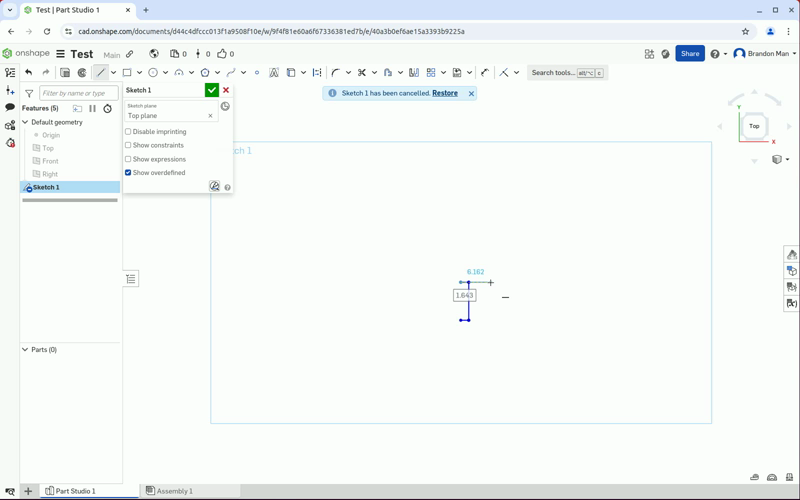
mouse_move(460, 320)
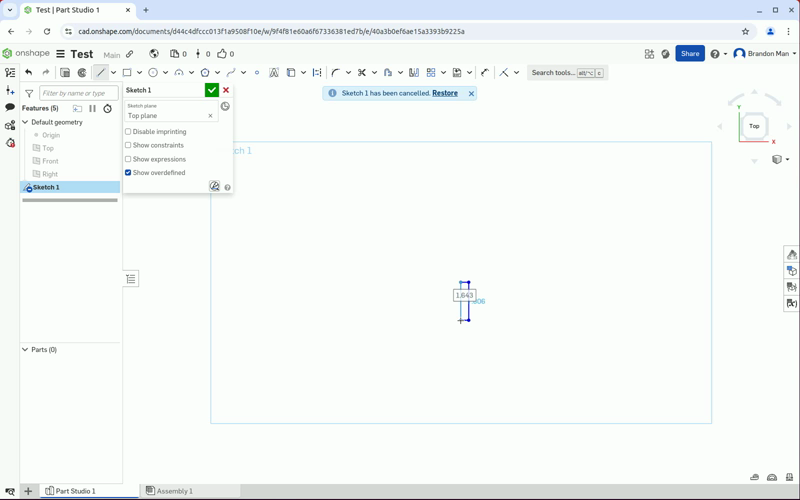
key_up(shift)
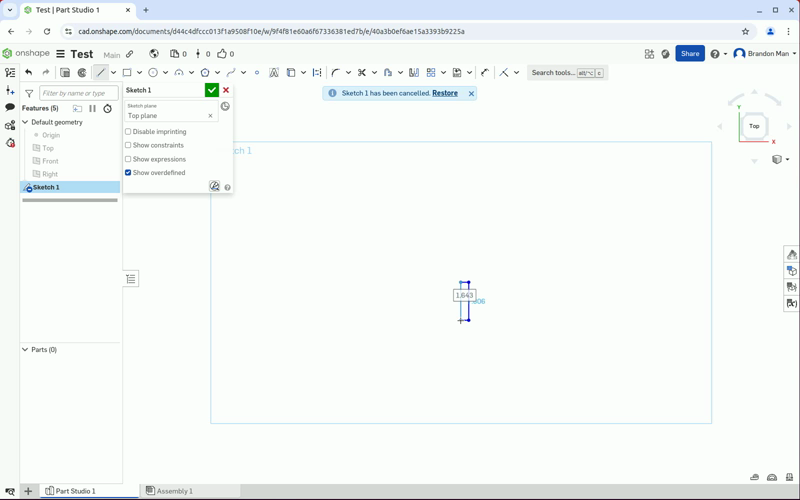
click(460, 320)
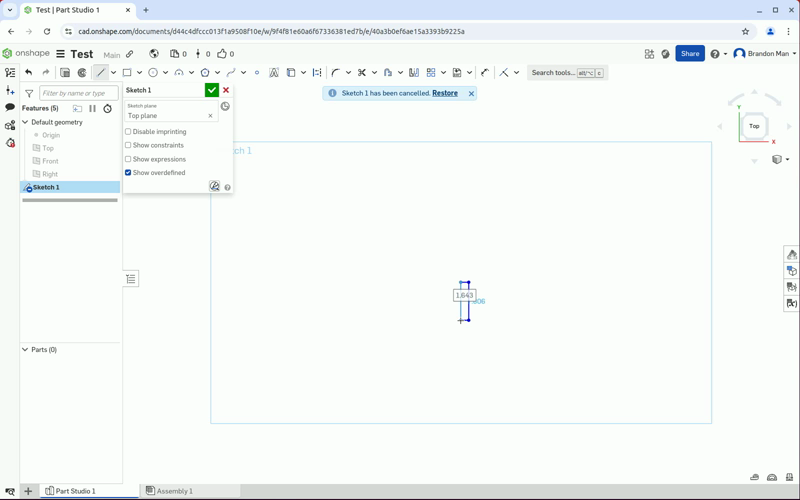
key(esc)
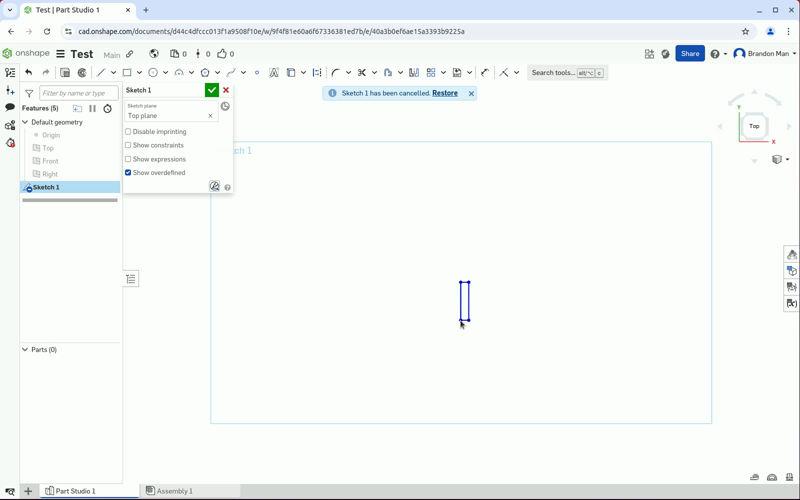
mouse_move(466, 289)
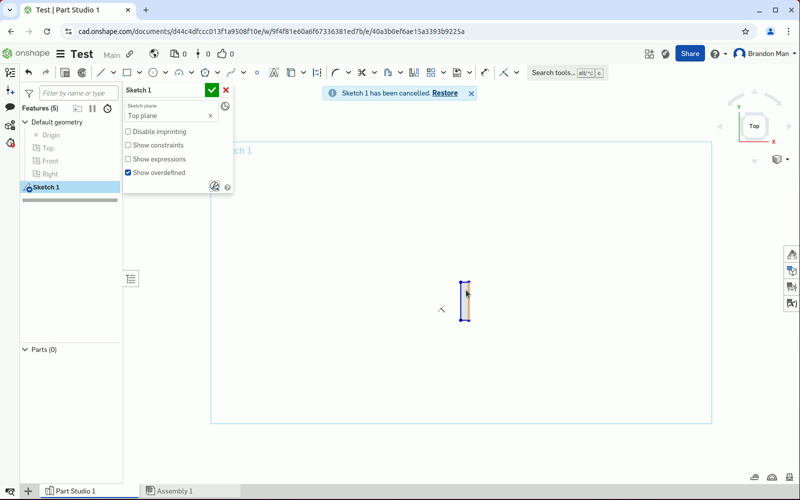
scroll(6)
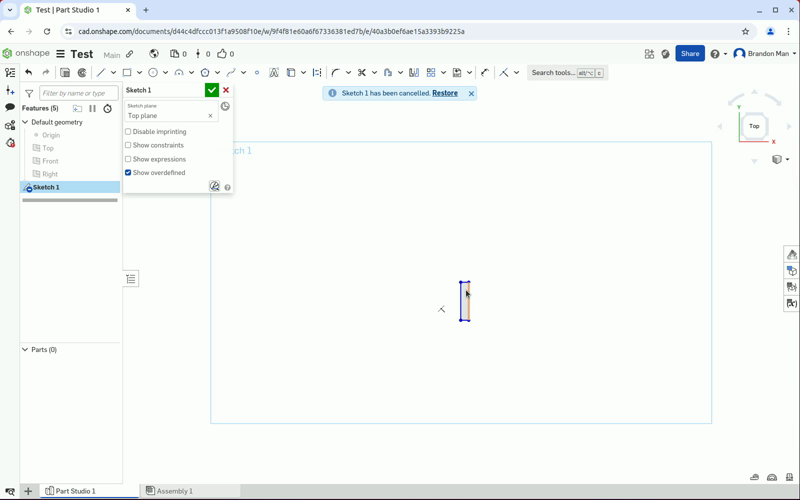
scroll(6)
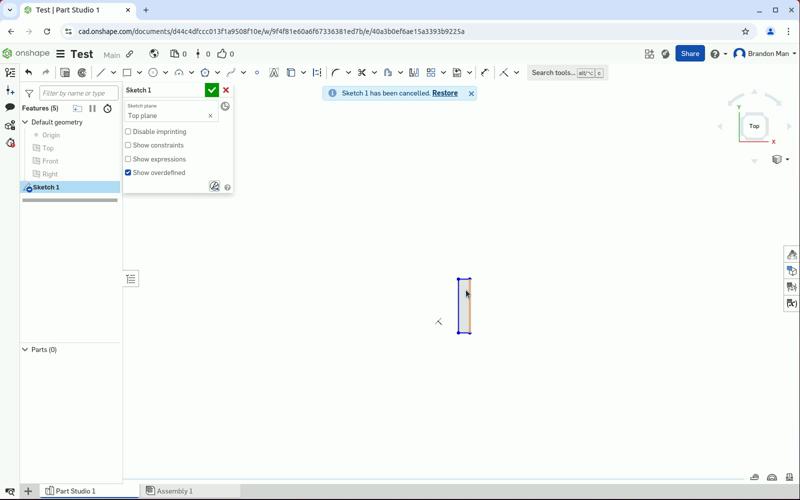
scroll(6)
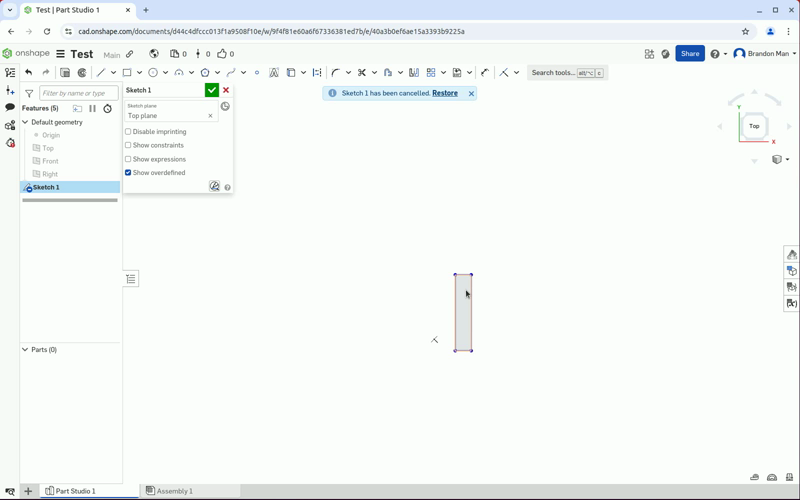
scroll(6)
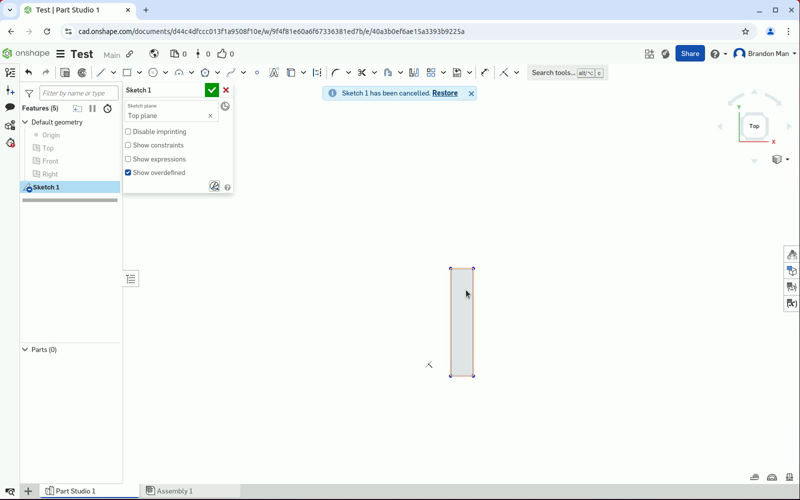
scroll(6)
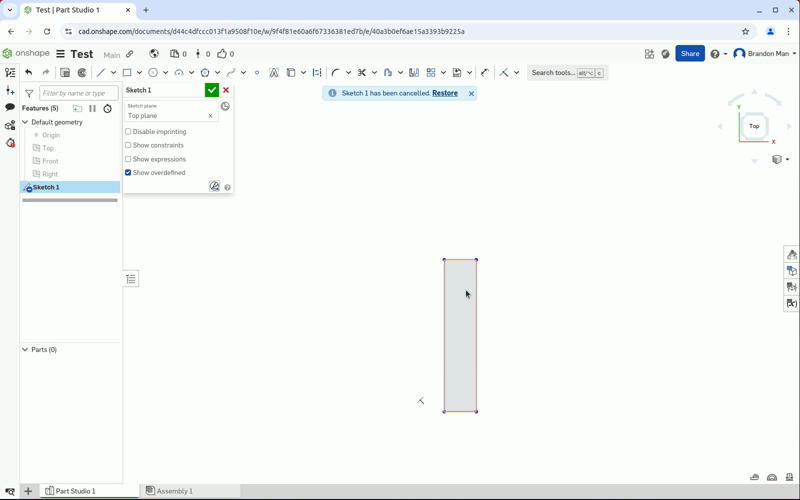
scroll(6)
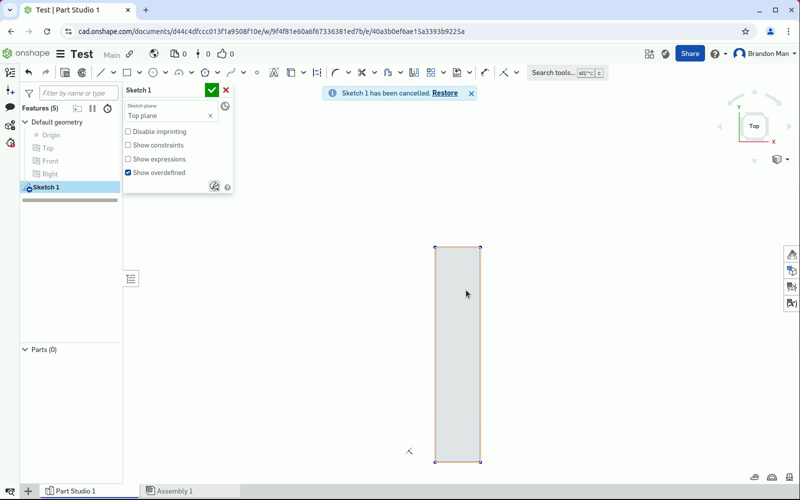
scroll(6)
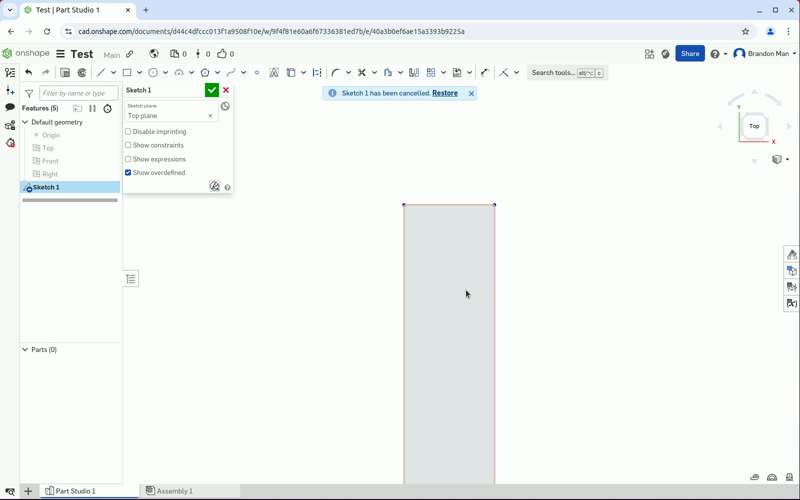
click(466, 289)
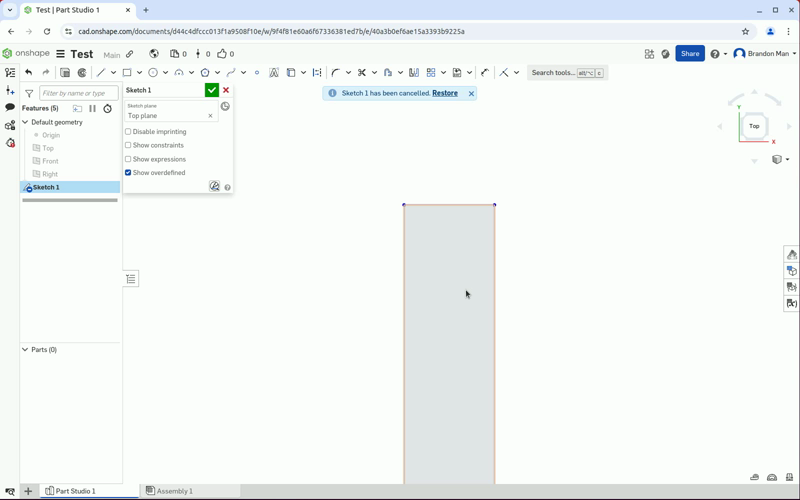
scroll(-6)
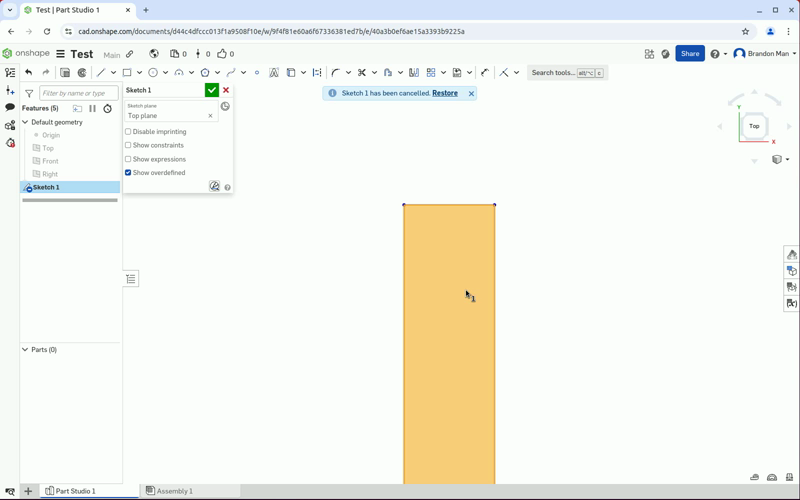
scroll(-6)
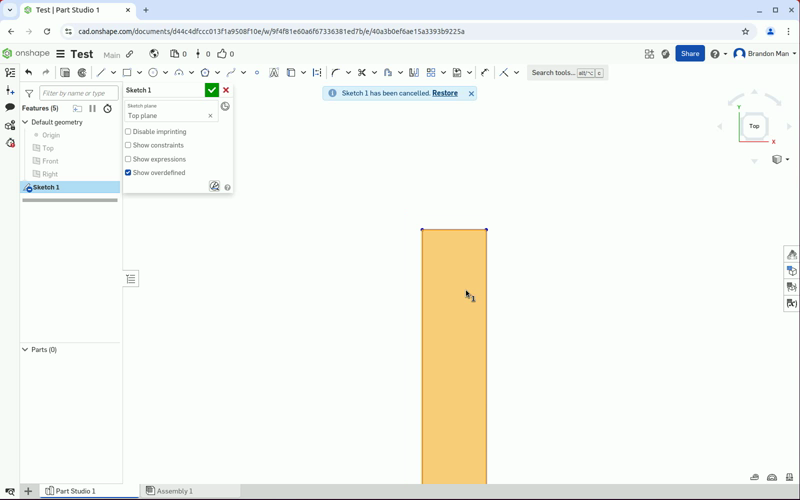
scroll(-6)
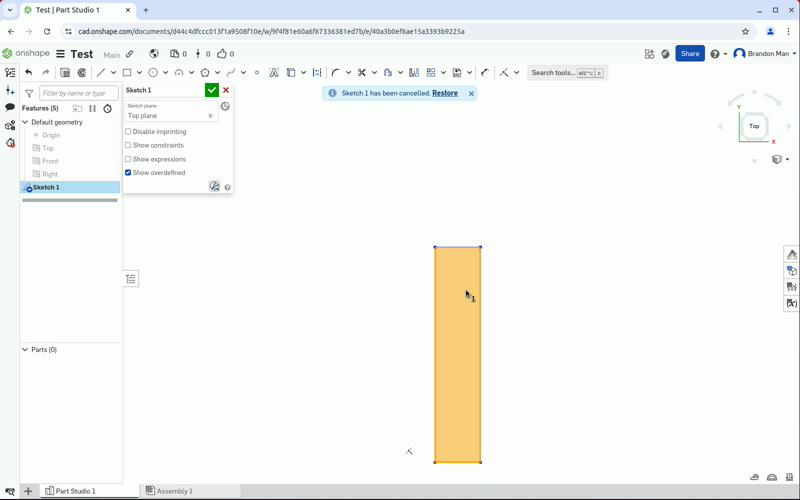
scroll(-6)
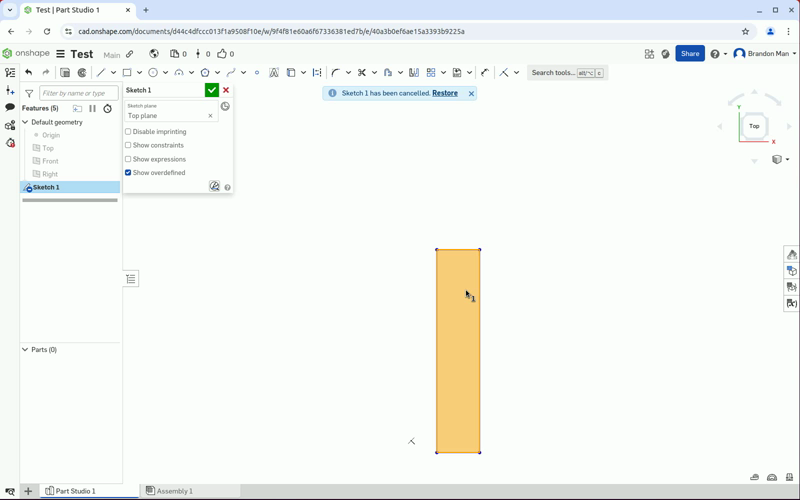
scroll(-6)
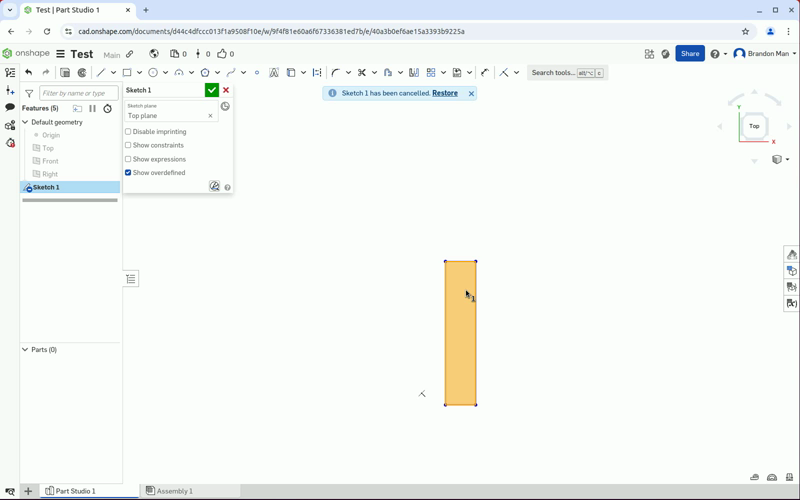
scroll(-6)
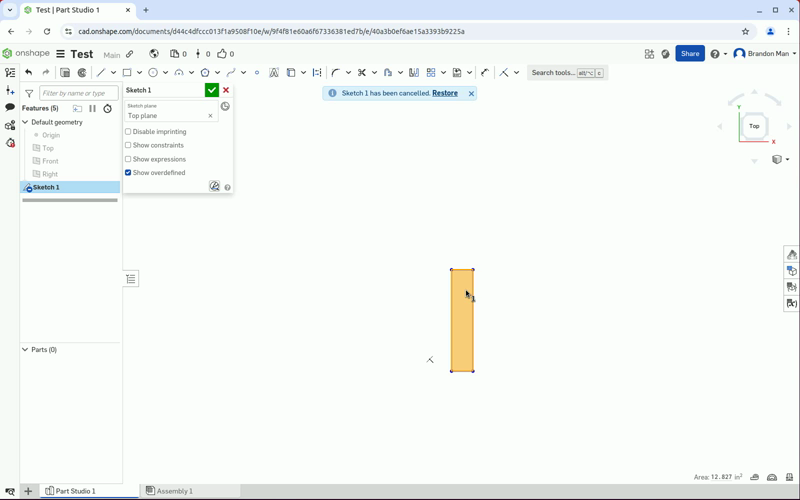
scroll(-6)
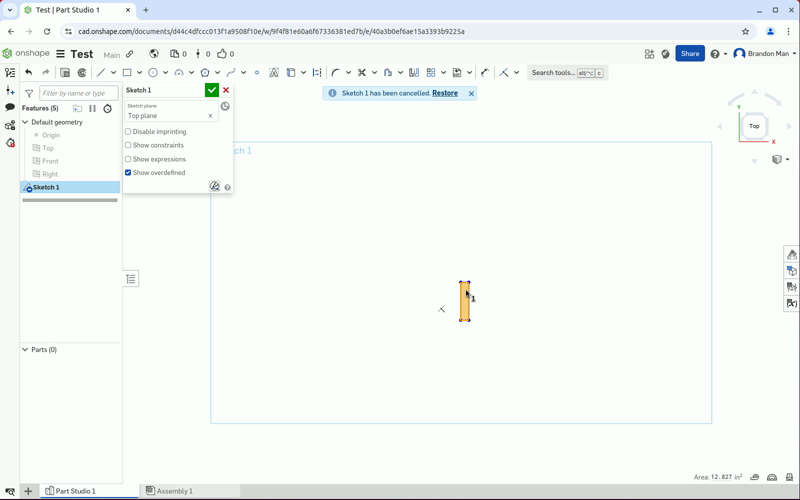
mouse_move(73, 352)
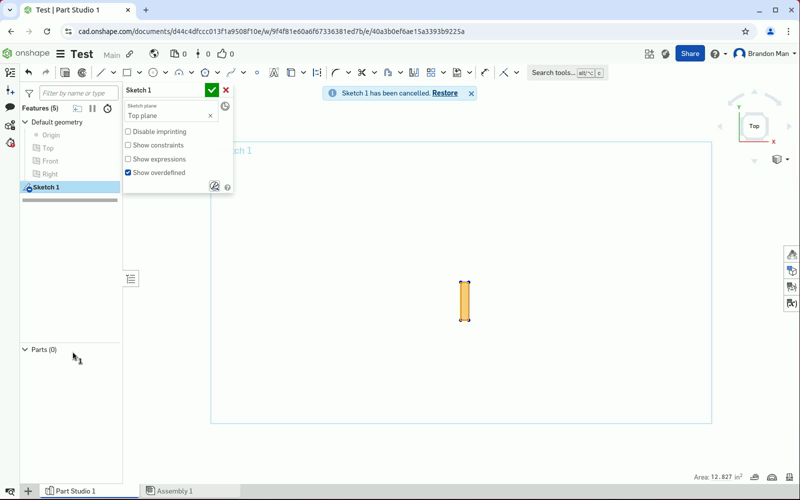
key(shift+y)
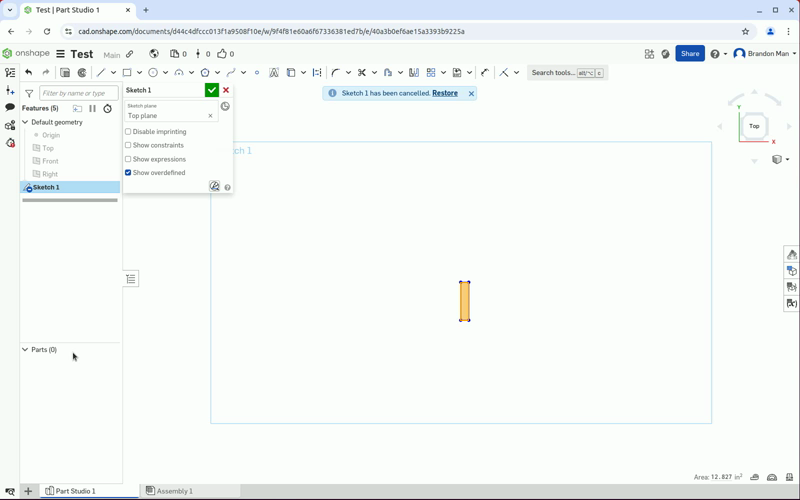
key(shift+e)
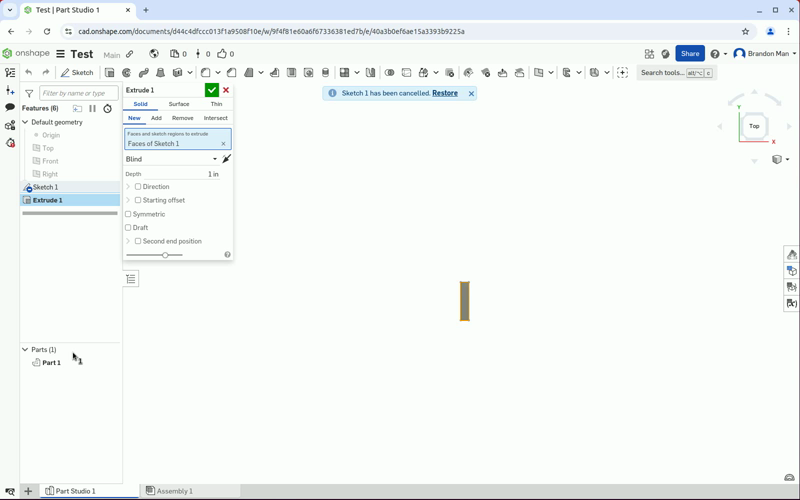
mouse_move(143, 106)
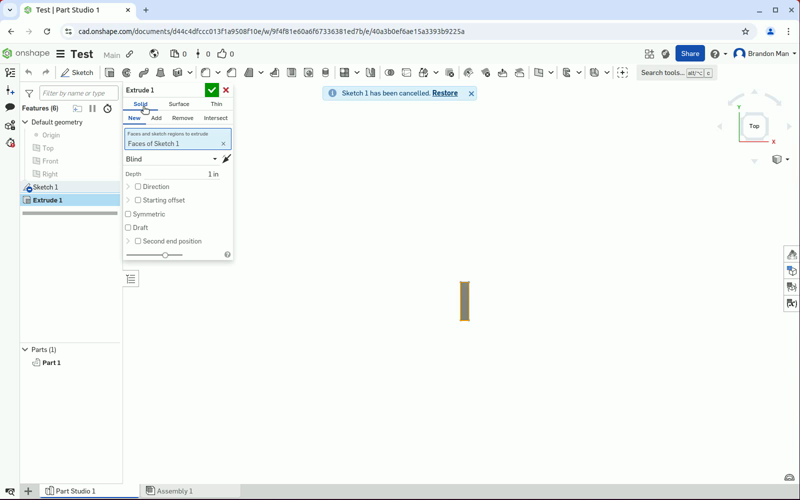
click(143, 106)
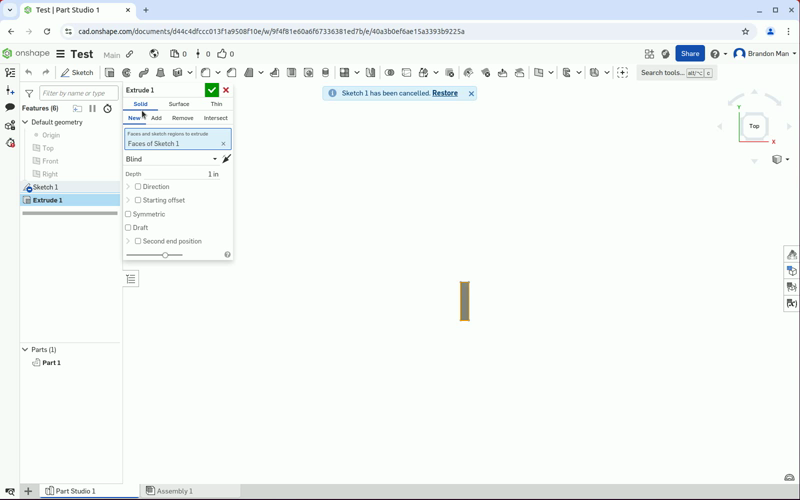
mouse_move(137, 120)
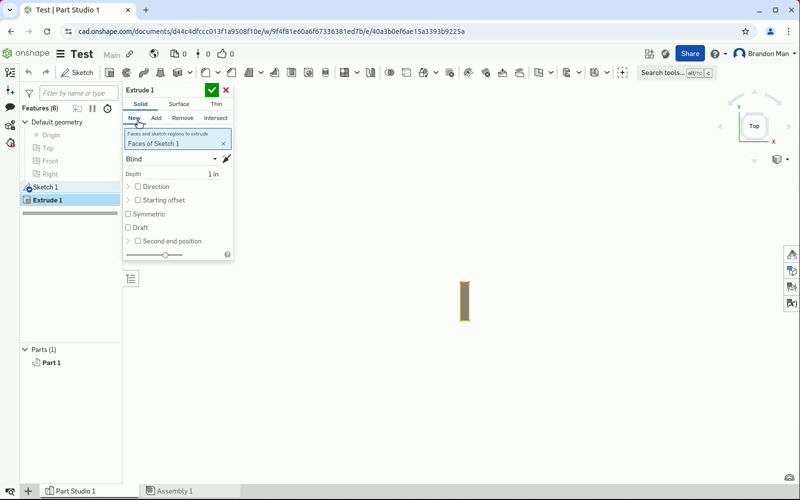
click(137, 120)
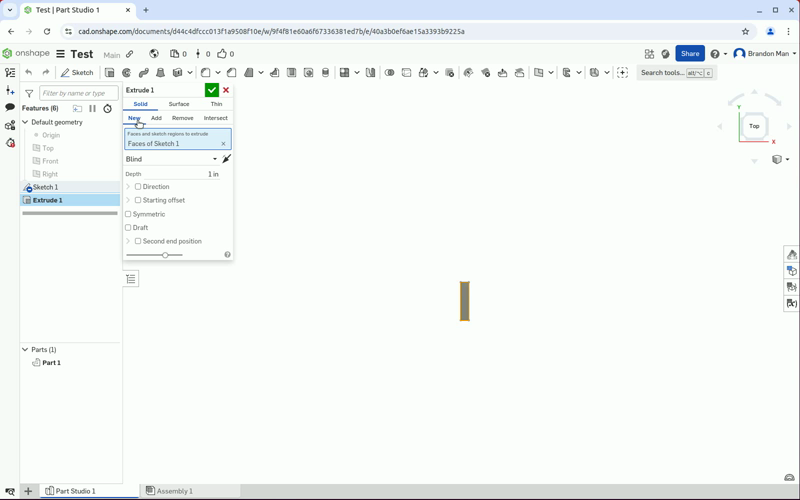
key(tab, 4)
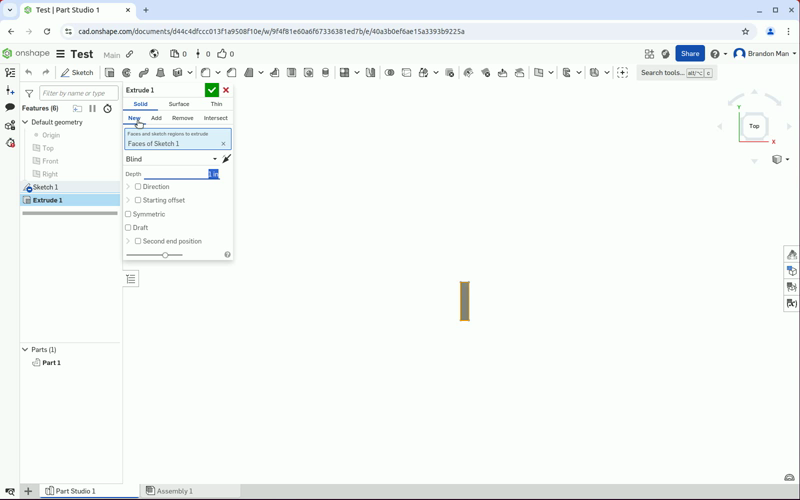
text(23.108)
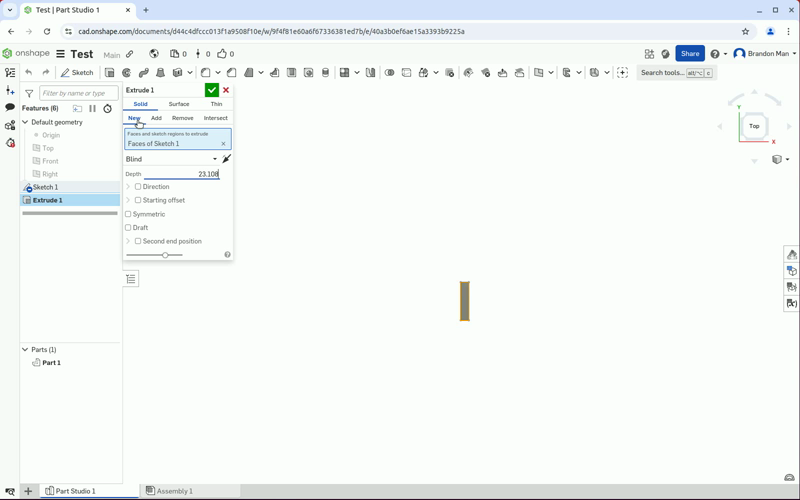
key(enter)
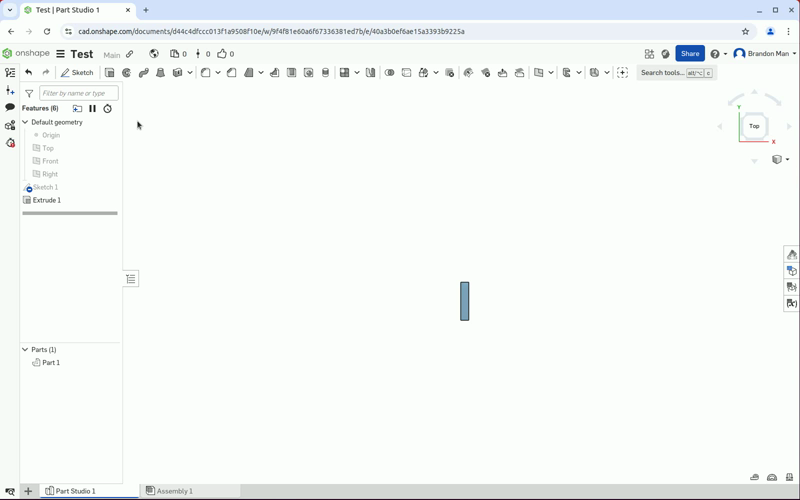
key(shift+h)
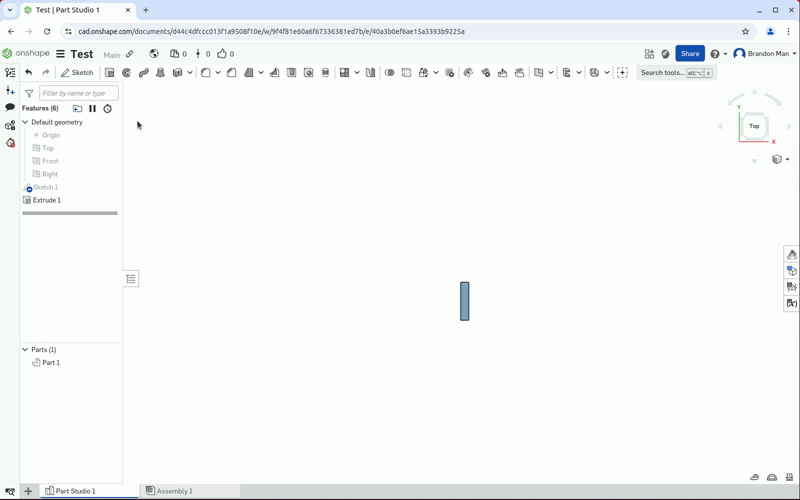
key(shift+h)
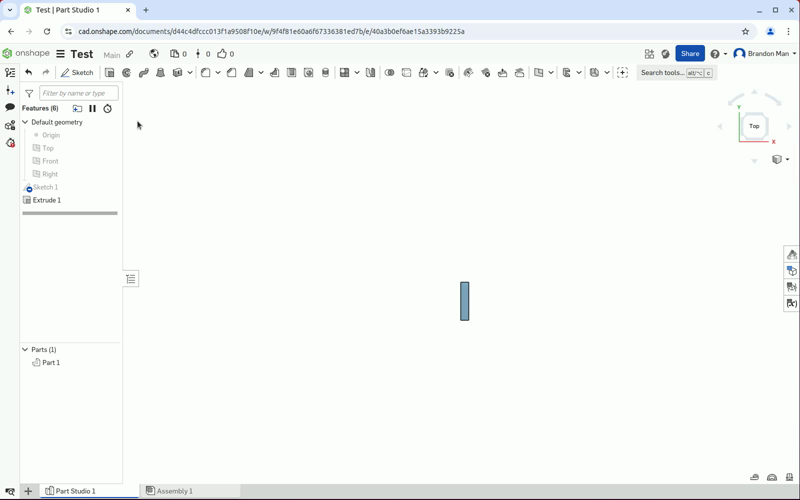
mouse_move(73, 189)
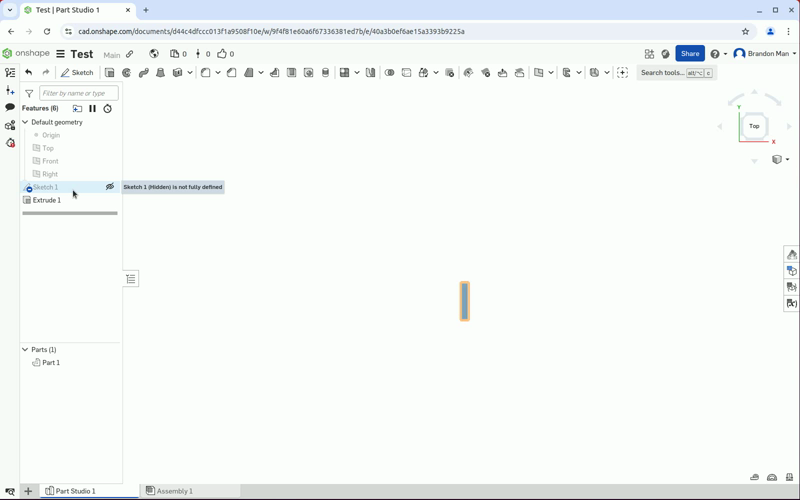
click(73, 189)
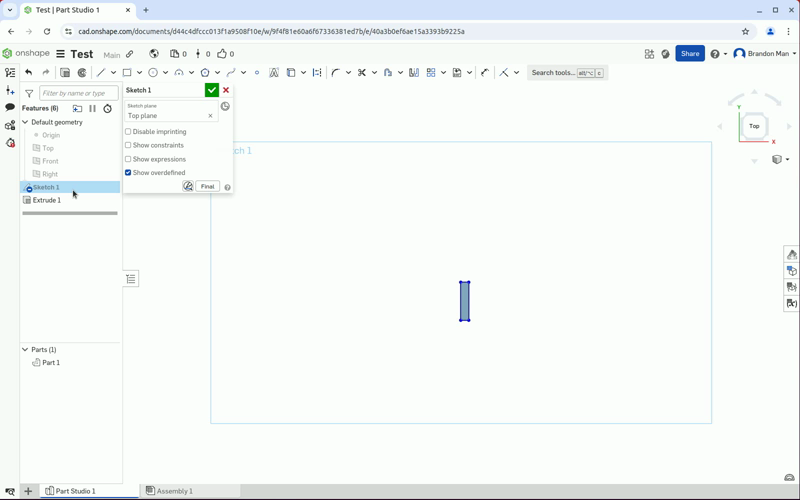
mouse_move(229, 92)
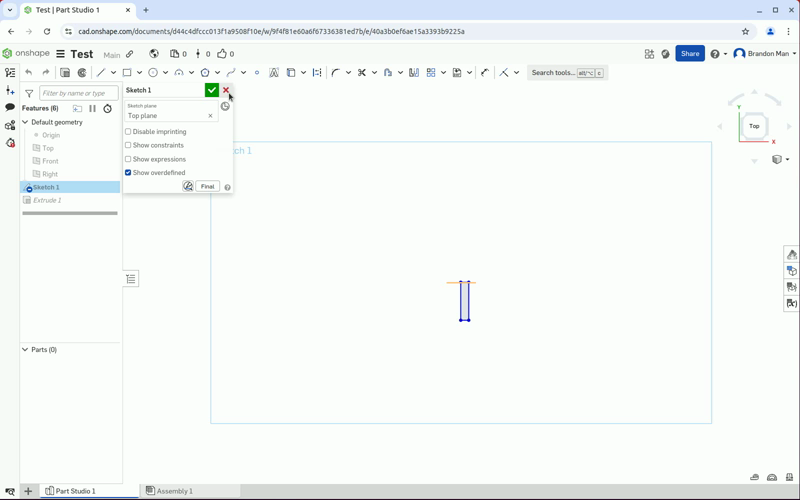
click(229, 92)
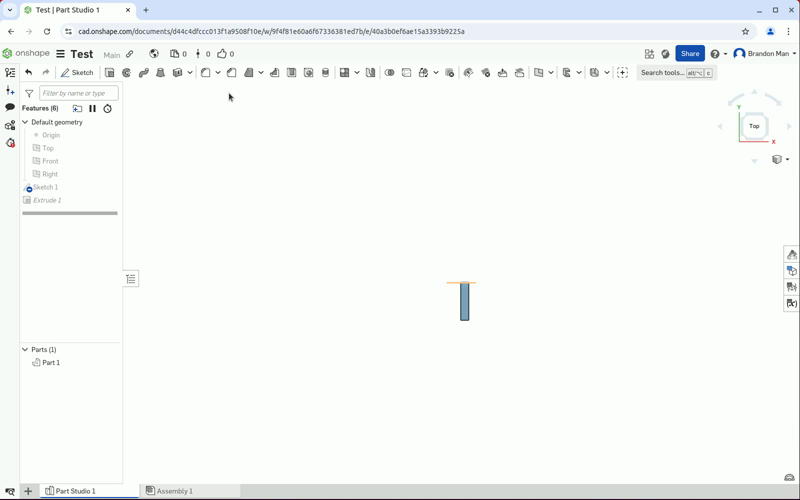
mouse_move(73, 352)
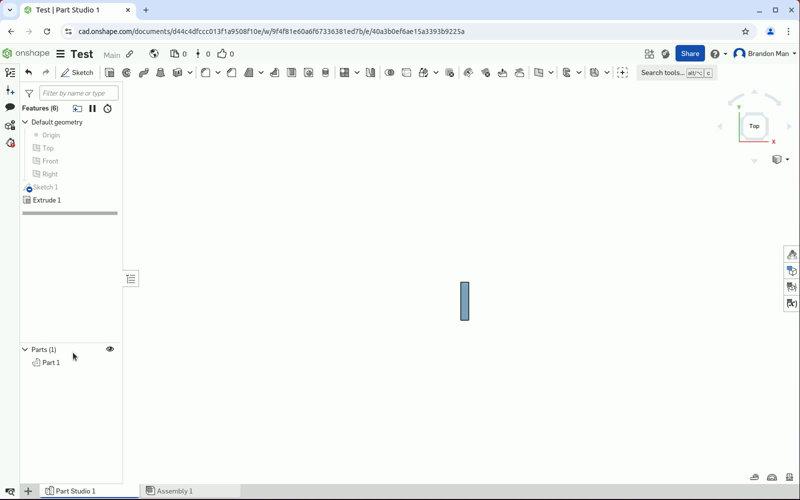
key(y)
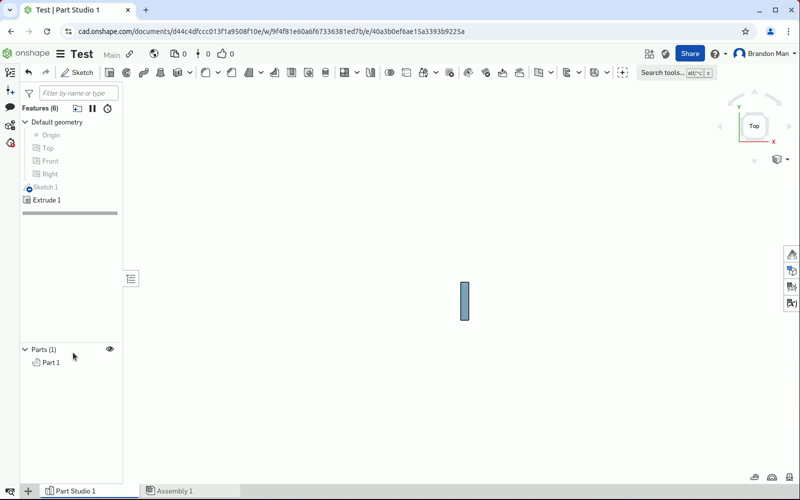
key(shift+p)
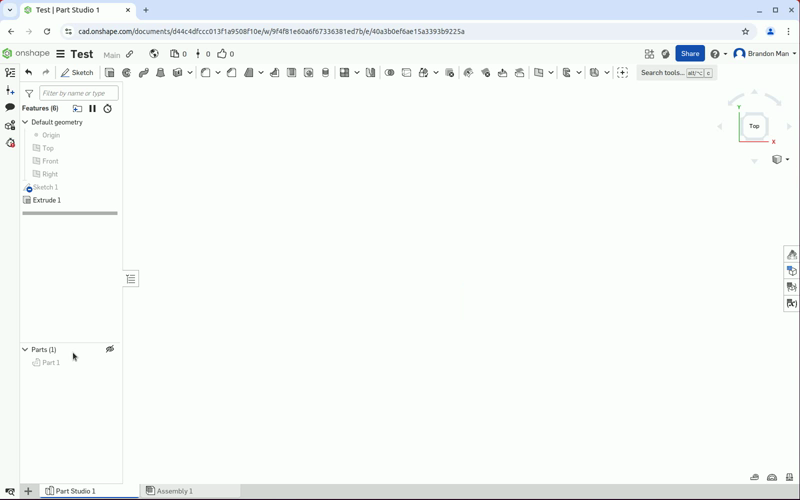
key(space)
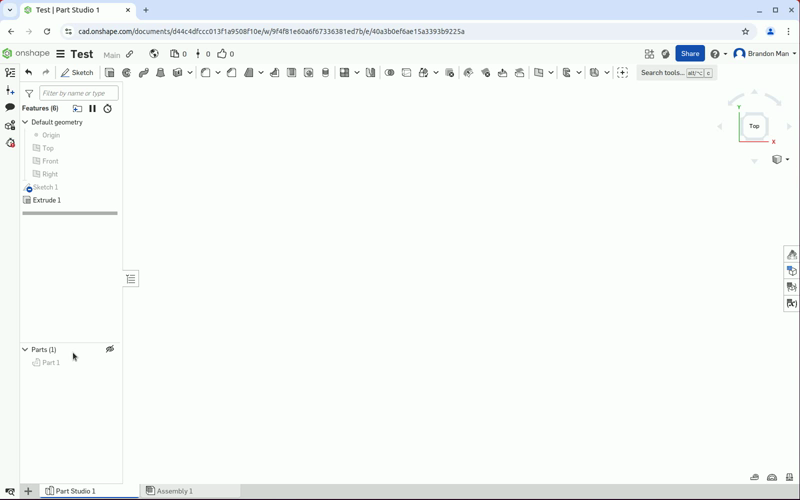
key_down(shift)
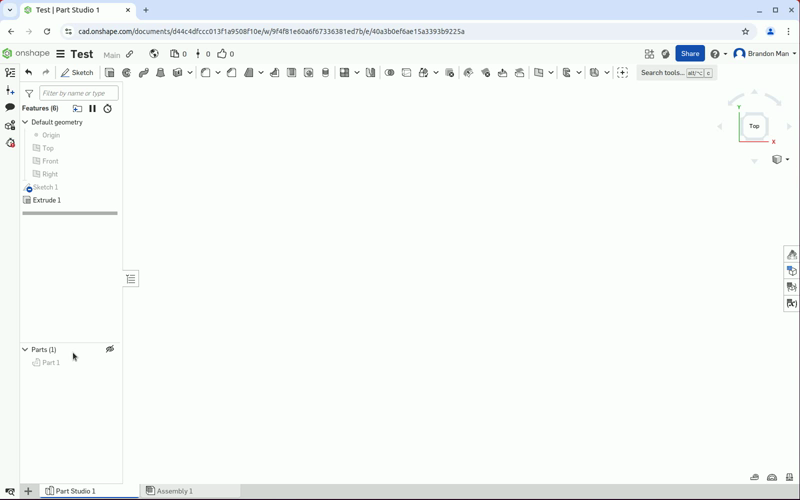
key(up)
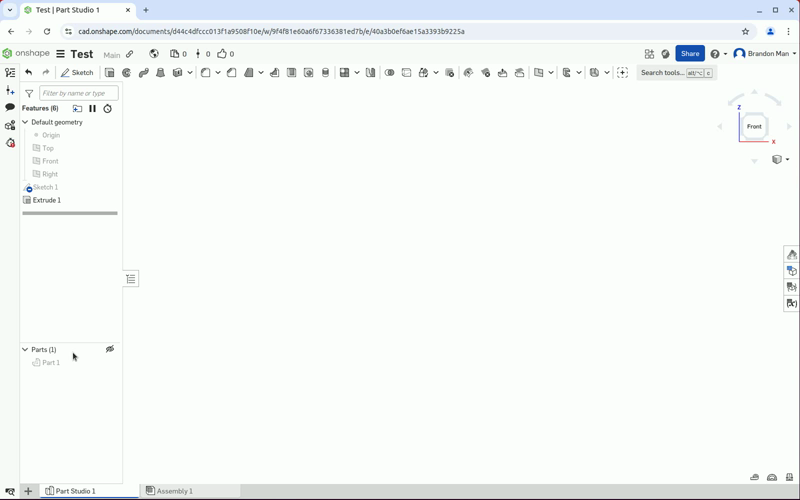
key_up(shift)
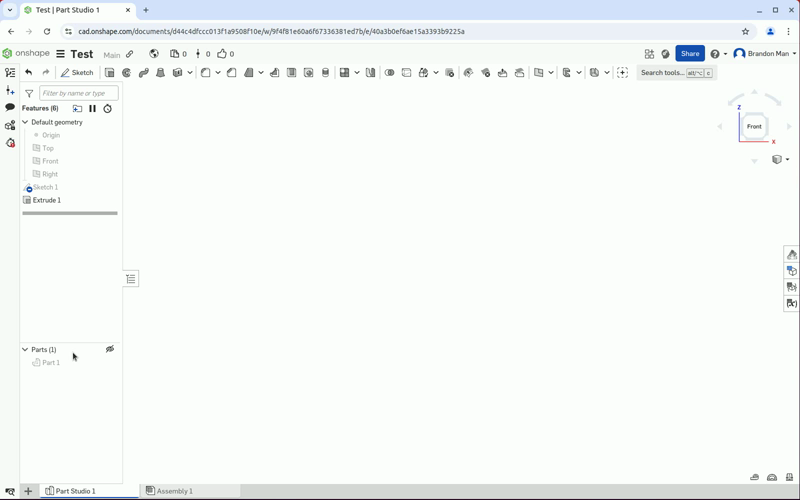
key(space)
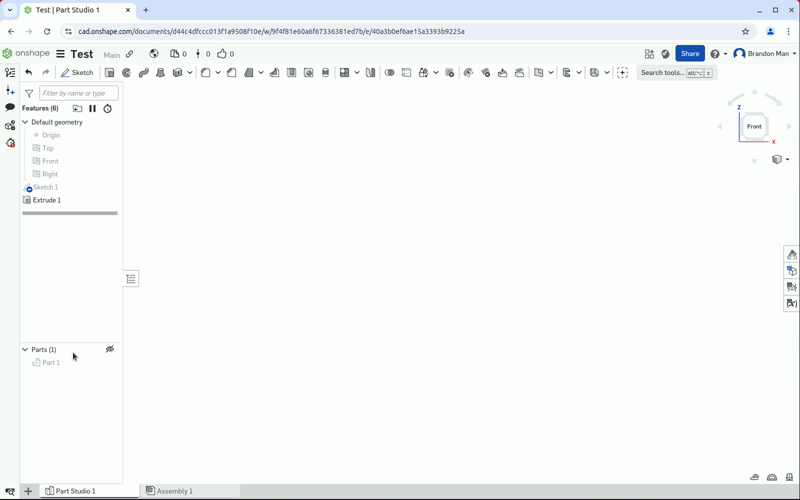
key_down(shift)
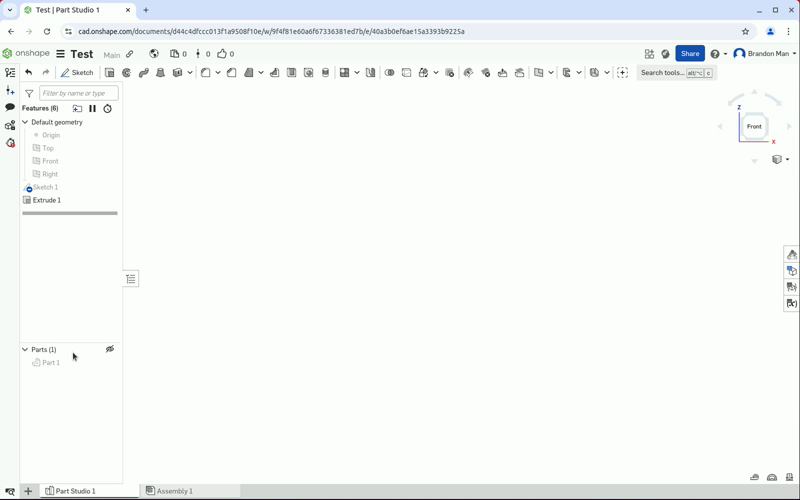
key(left)
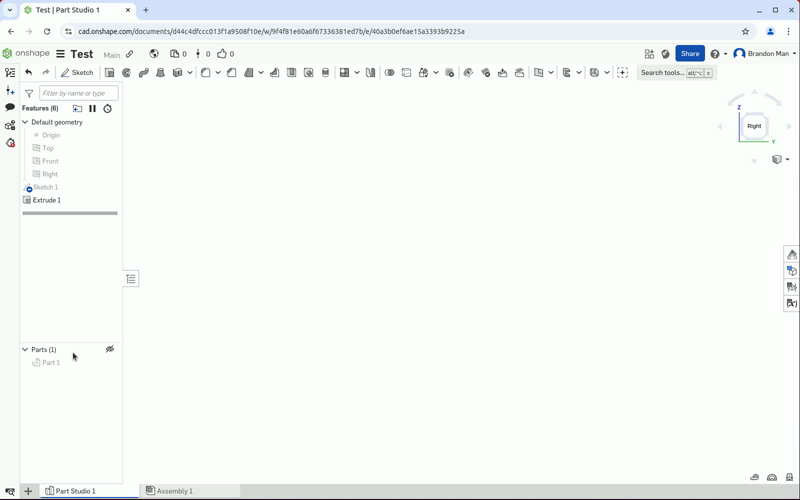
key_up(shift)
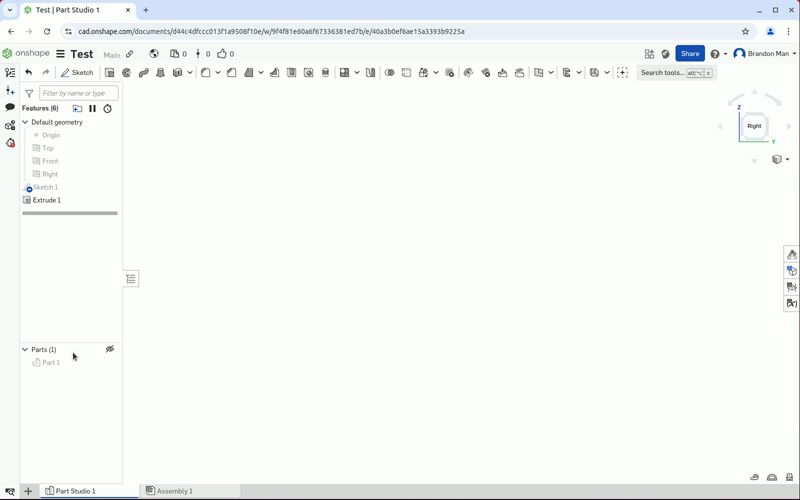
mouse_move(73, 352)
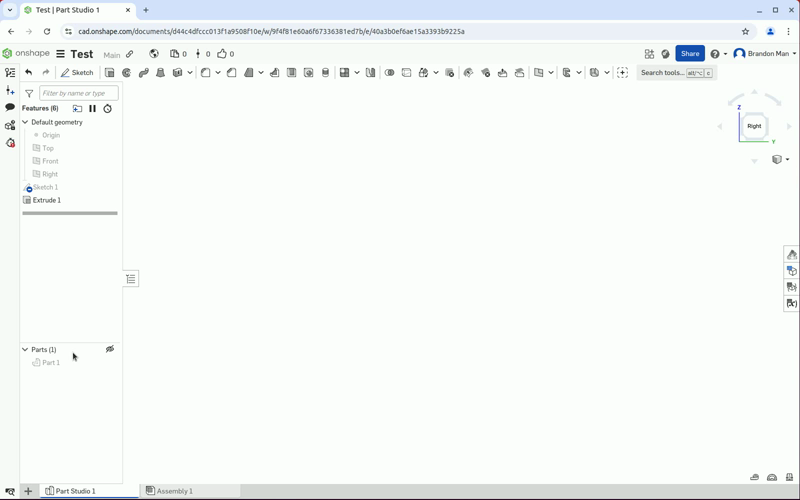
key(shift+y)
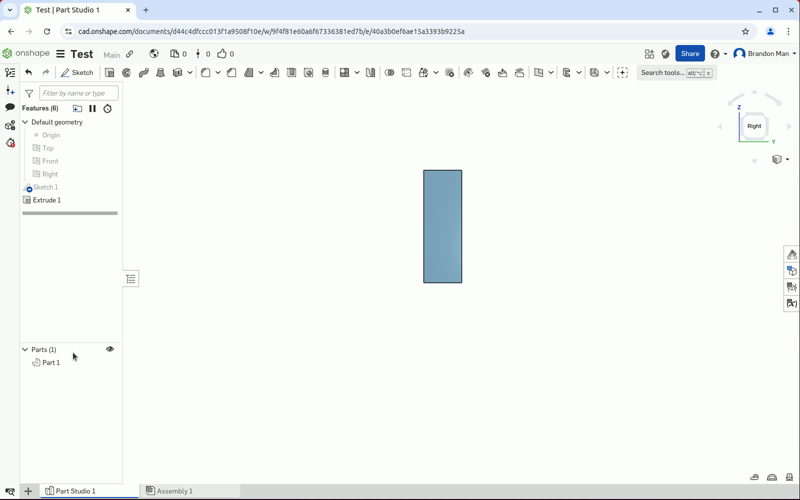
mouse_move(541, 75)
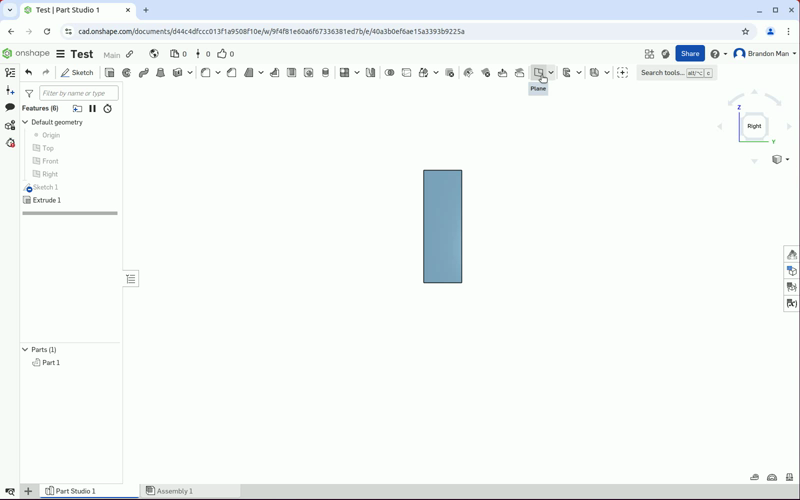
click(541, 75)
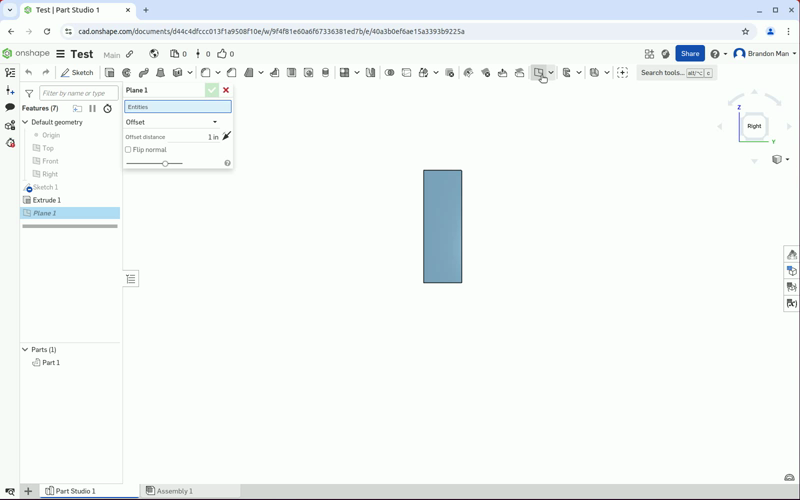
mouse_move(73, 176)
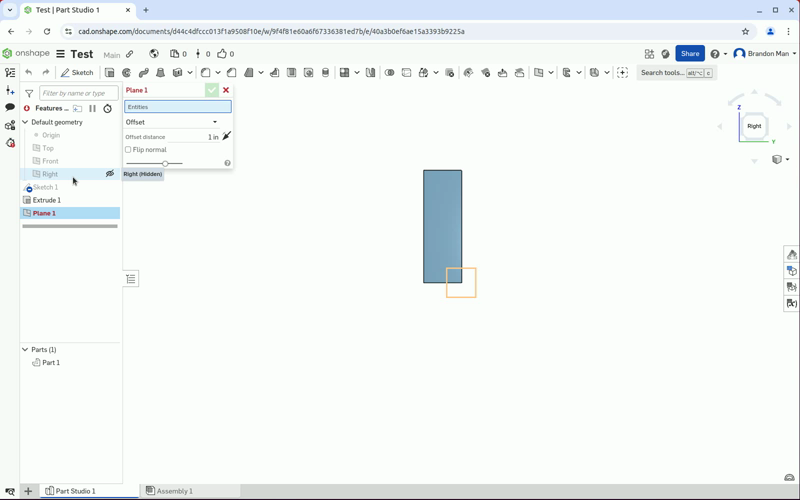
click(73, 176)
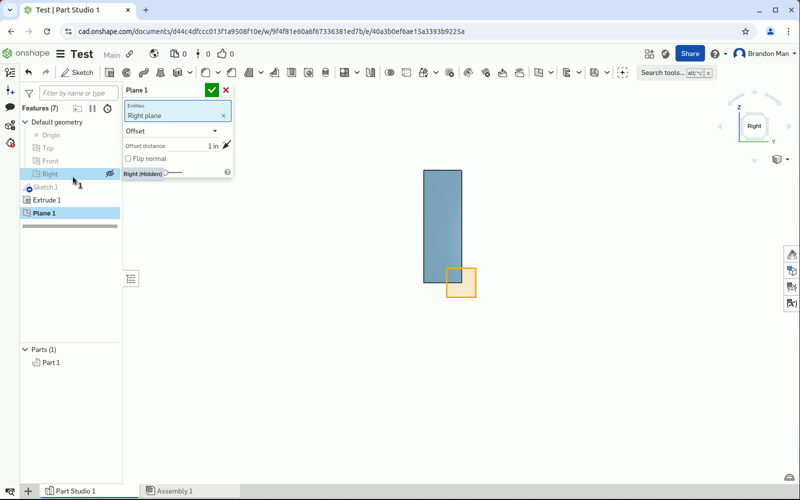
key(tab, 2)
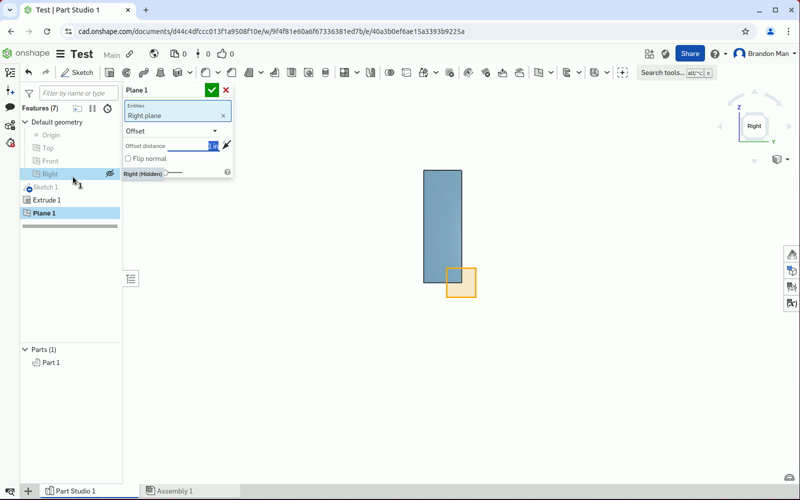
text(1.448)
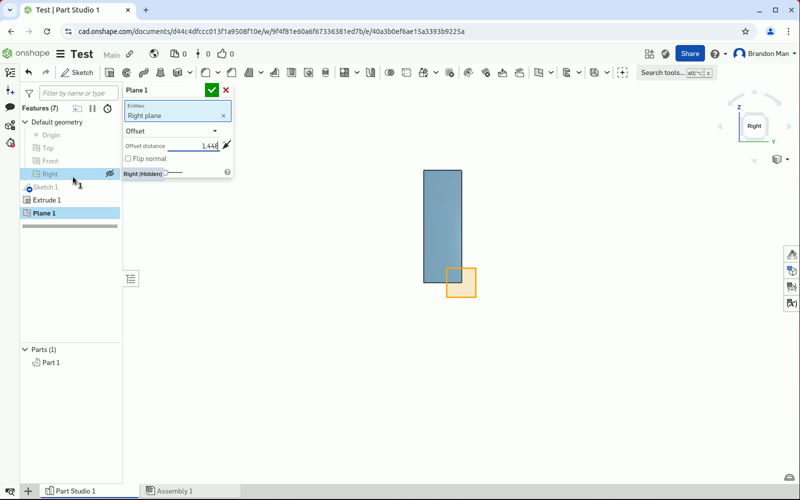
key(enter, 2)
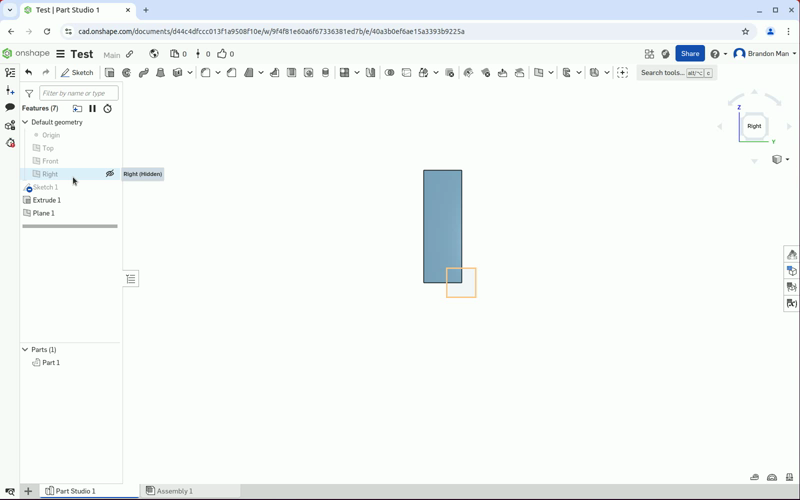
key(shift+s)
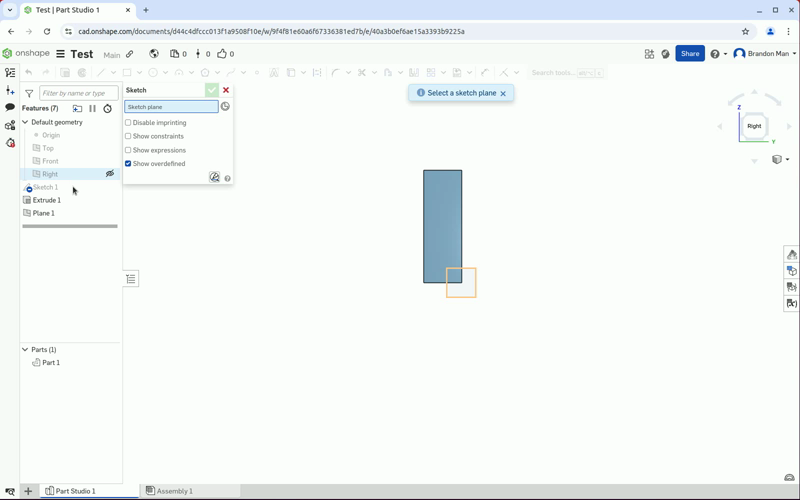
mouse_move(73, 215)
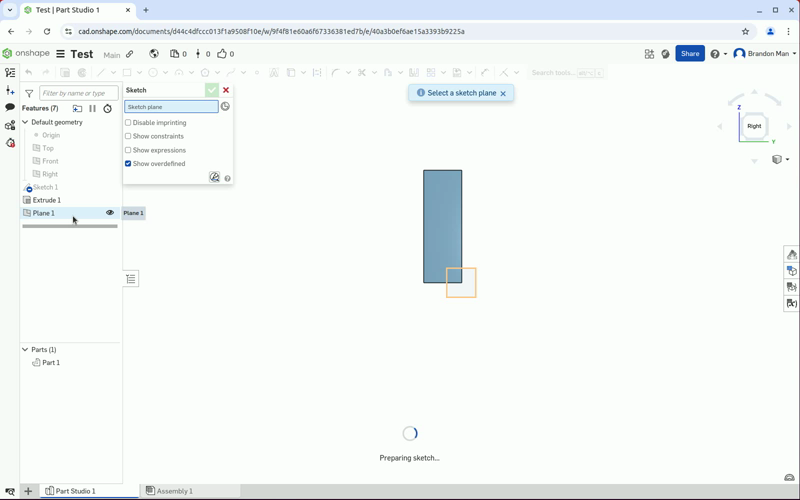
click(73, 215)
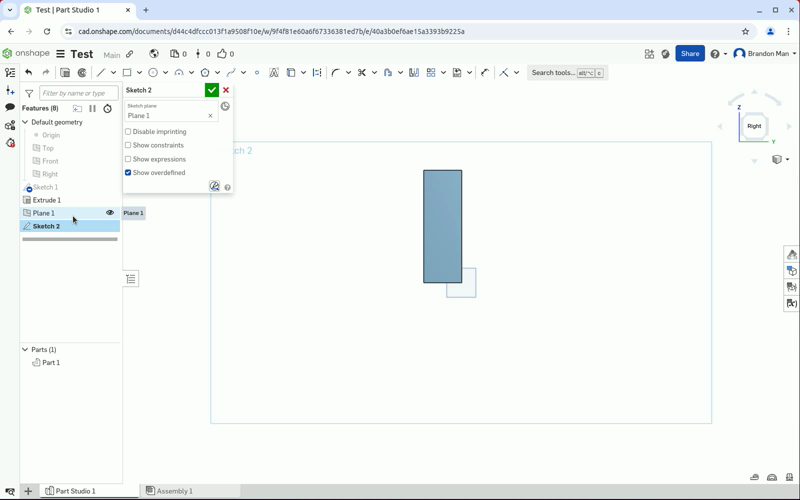
mouse_move(73, 352)
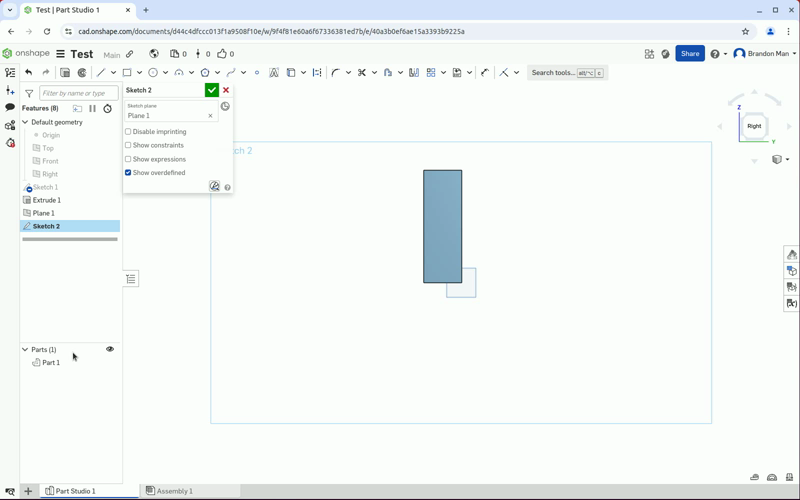
key(y)
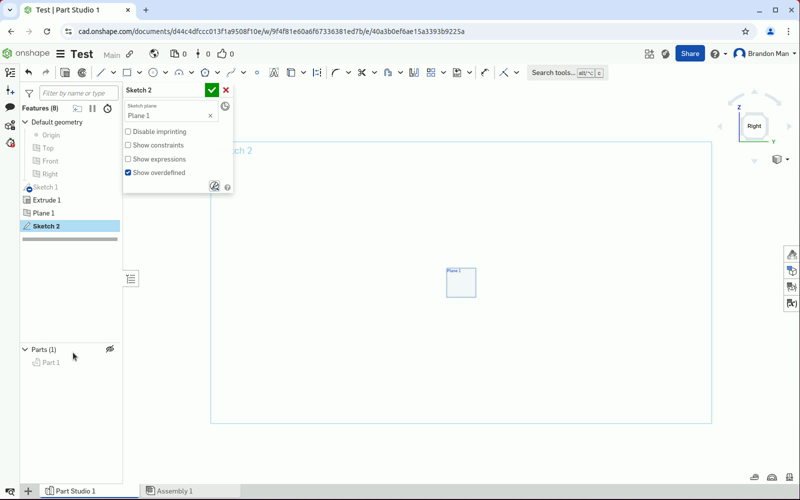
key(c)
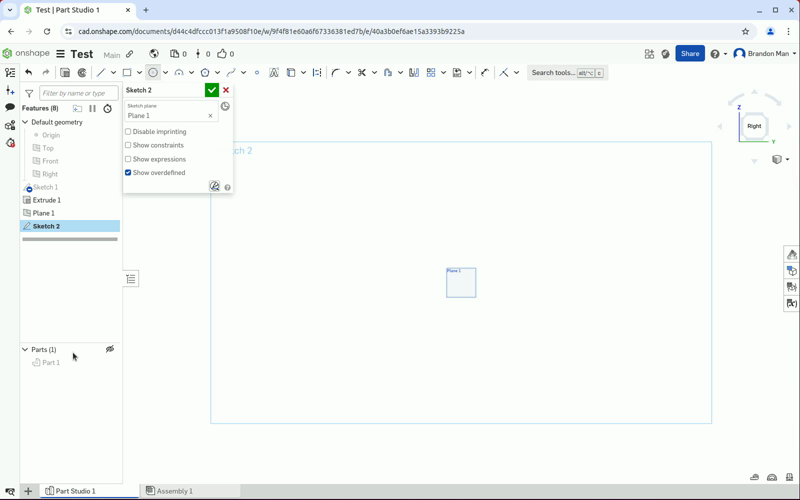
key_down(shift)
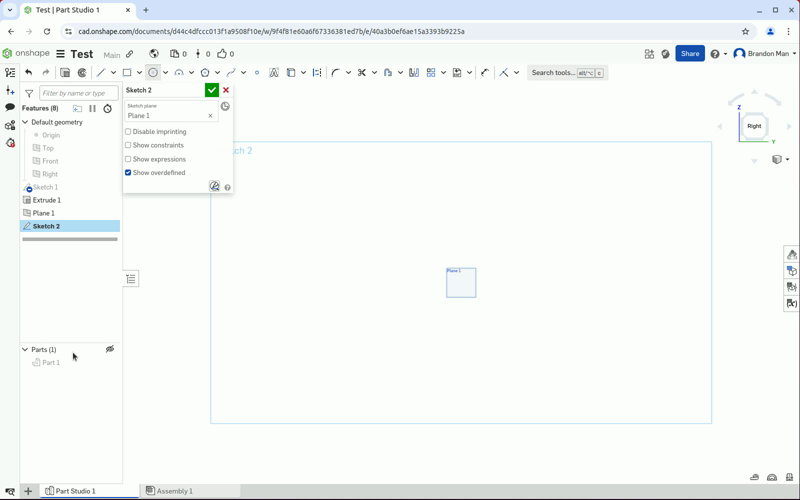
mouse_move(441, 226)
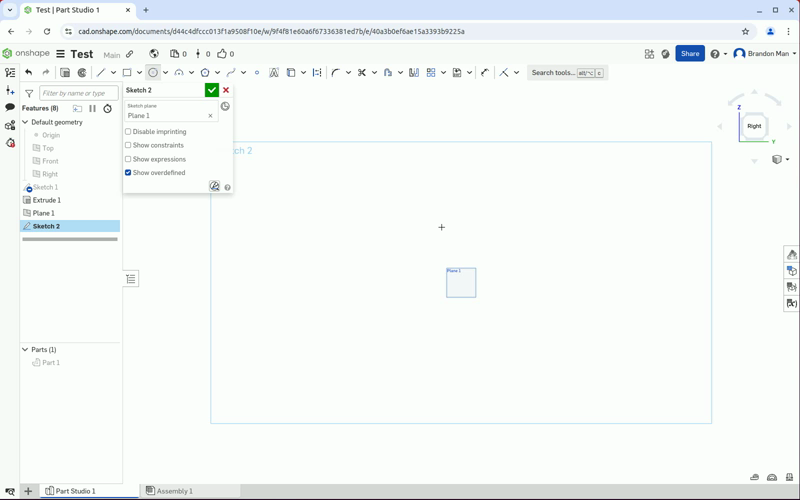
click(441, 226)
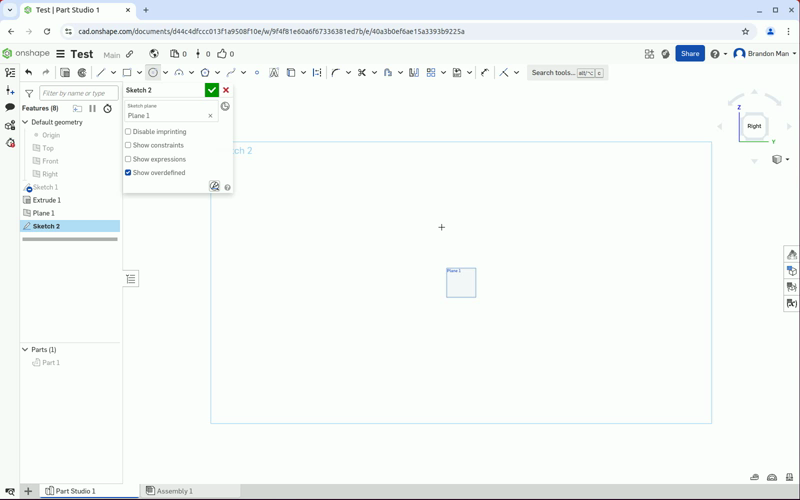
key_up(shift)
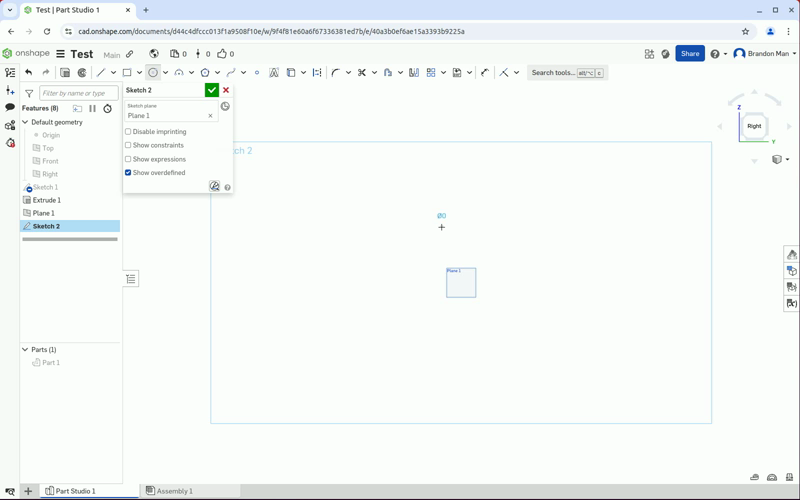
mouse_move(444, 226)
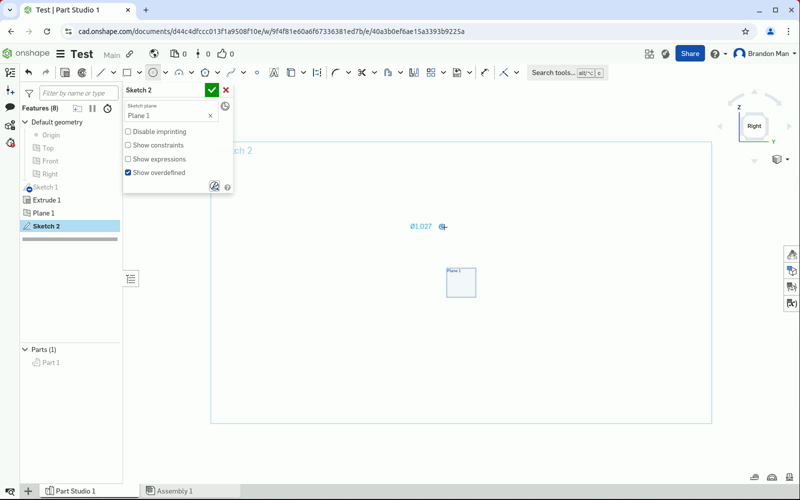
scroll(6)
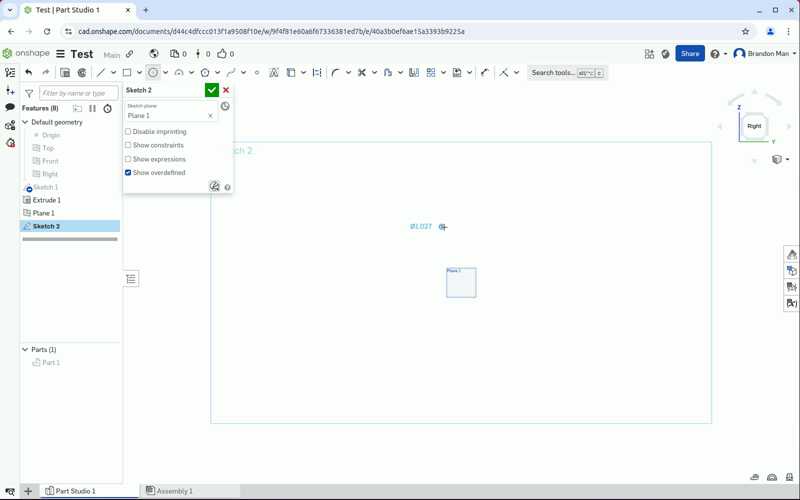
scroll(6)
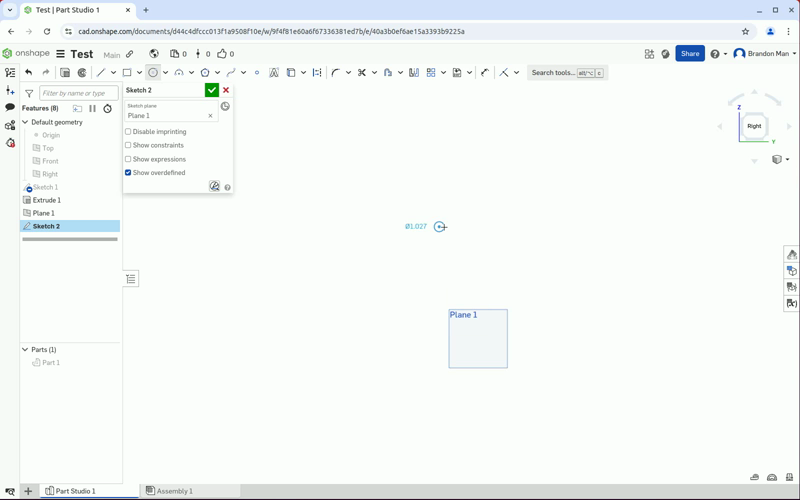
scroll(6)
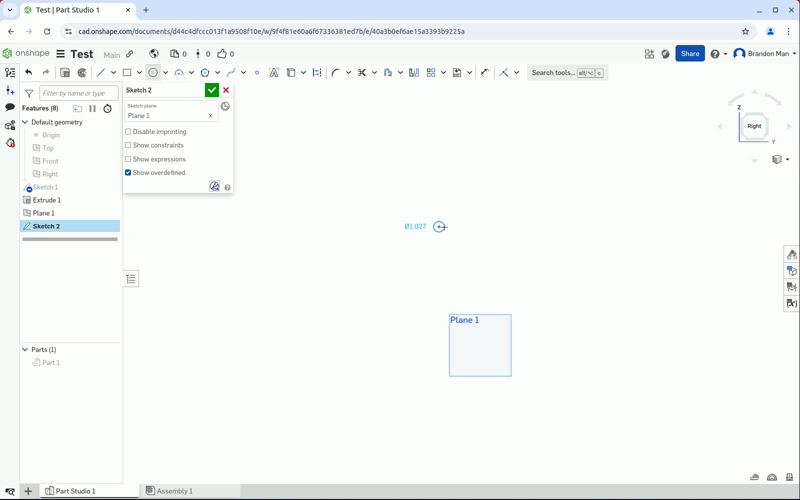
scroll(6)
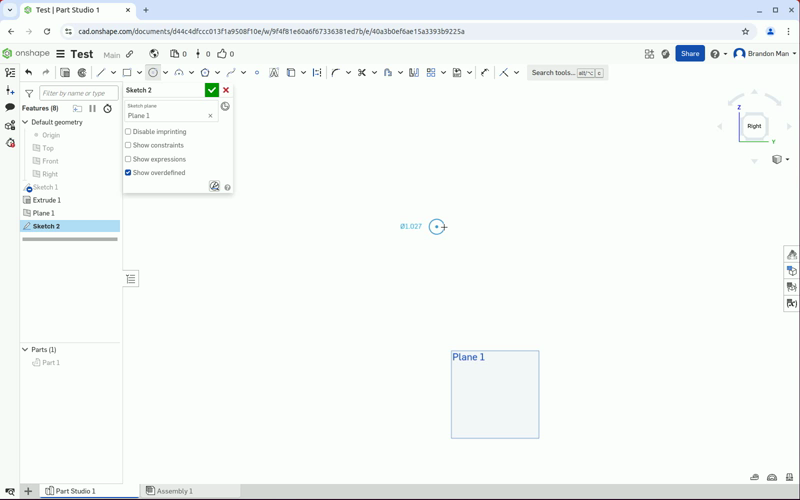
scroll(6)
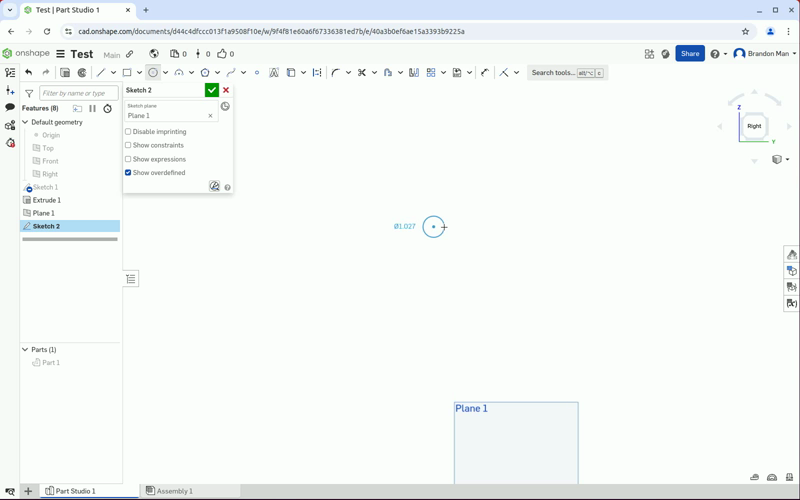
scroll(6)
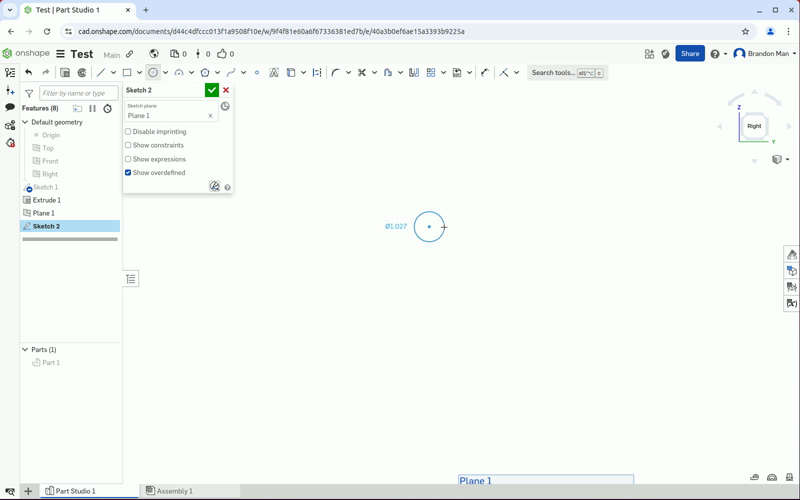
scroll(6)
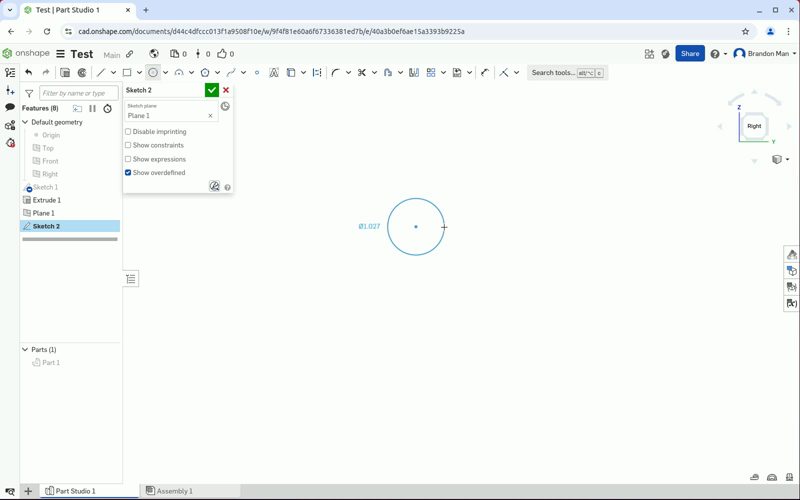
click(444, 226)
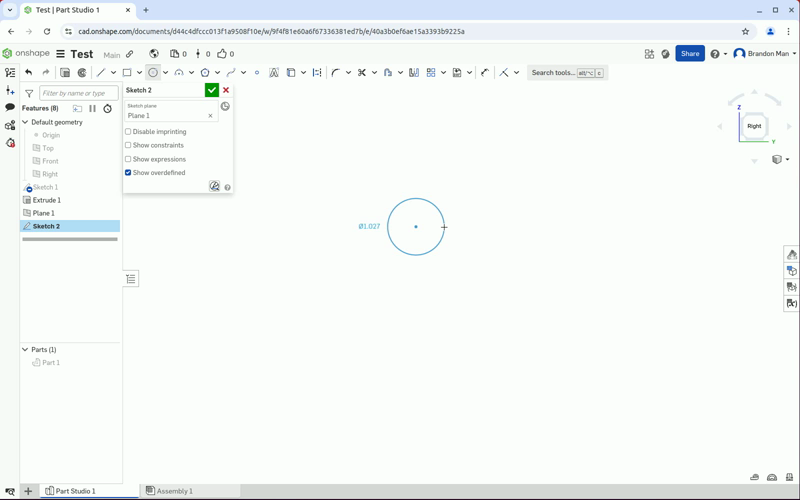
scroll(-6)
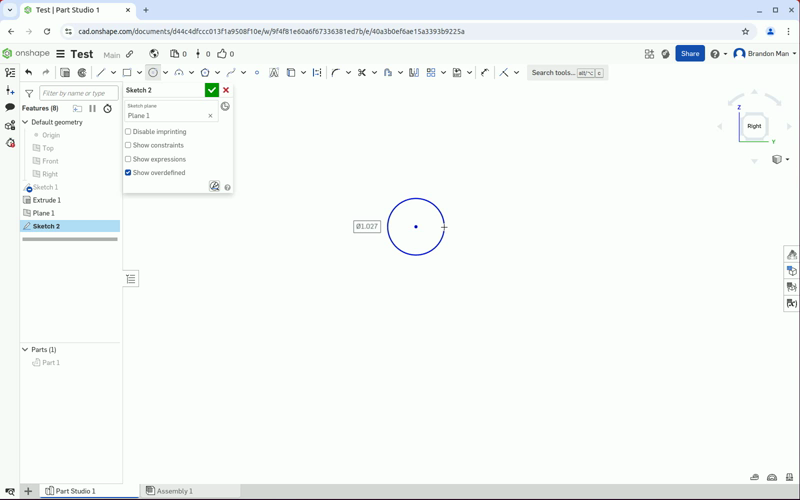
scroll(-6)
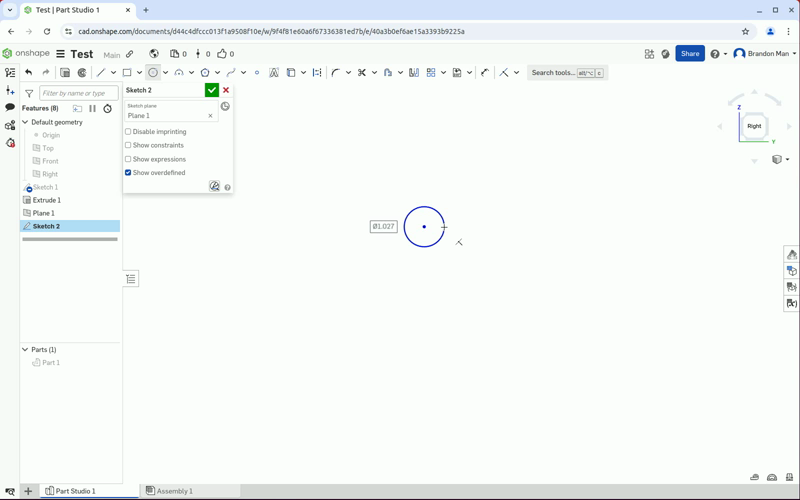
scroll(-6)
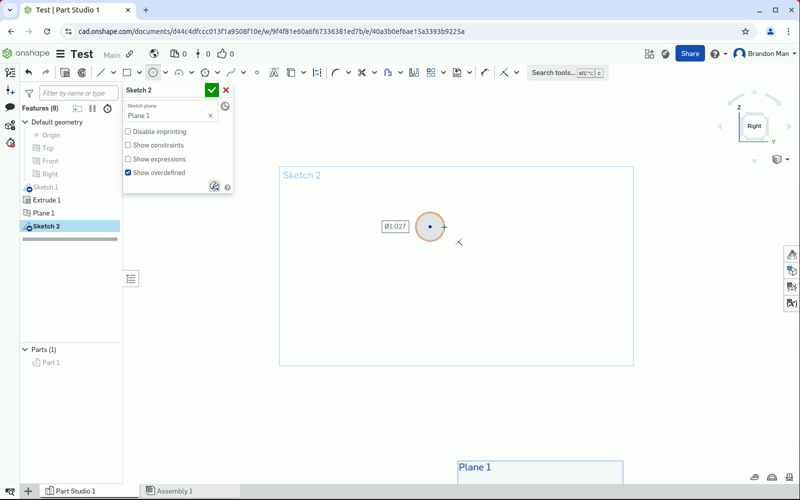
scroll(-6)
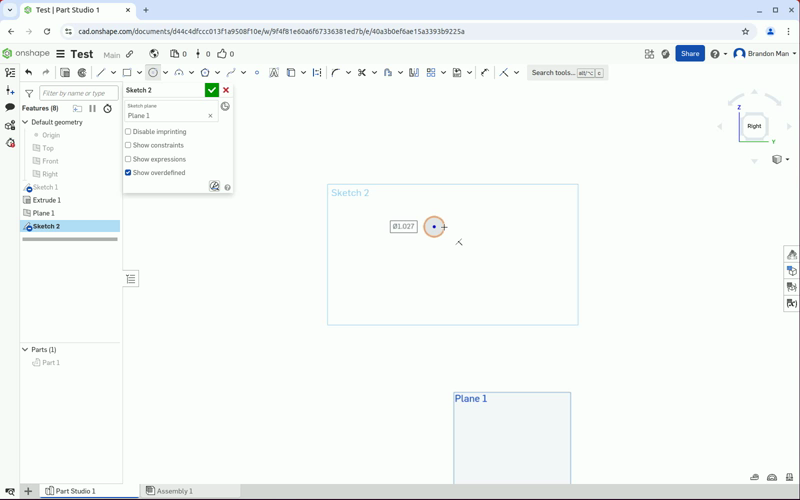
scroll(-6)
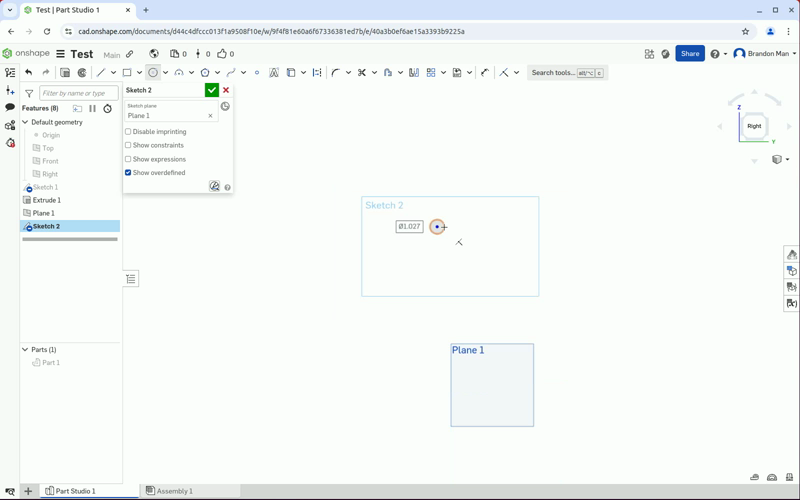
scroll(-6)
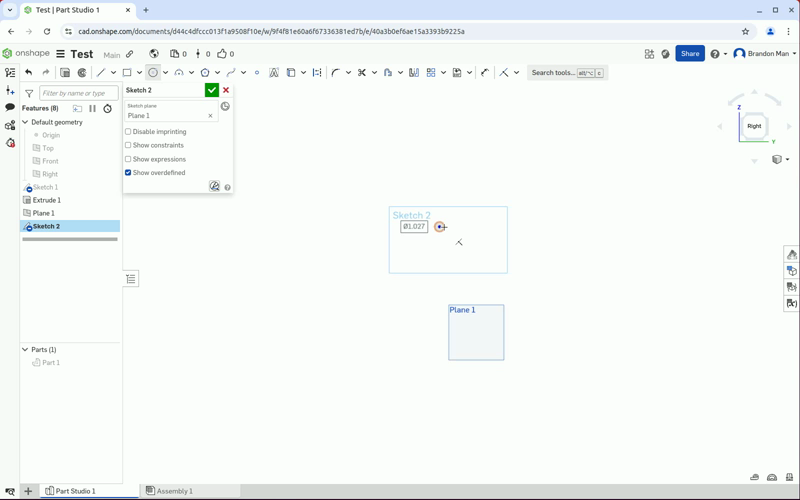
scroll(-6)
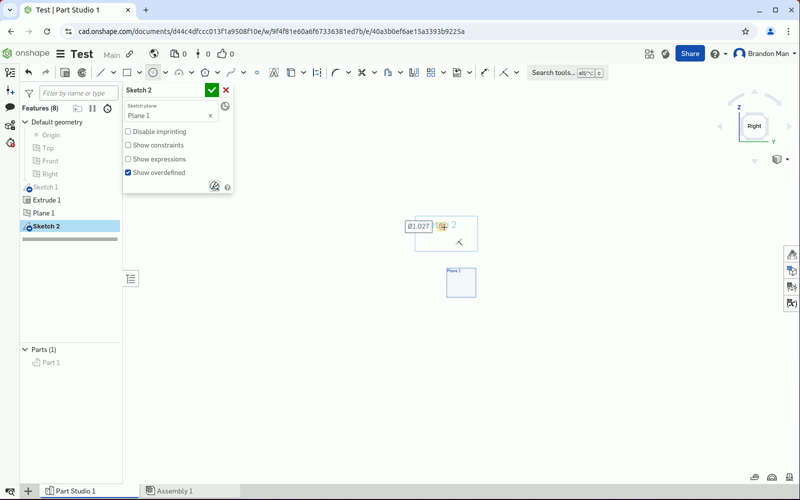
key(esc)
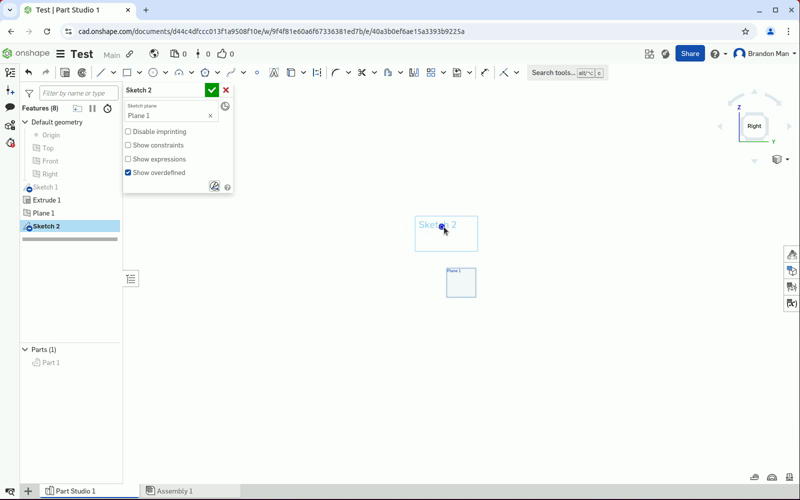
mouse_move(442, 228)
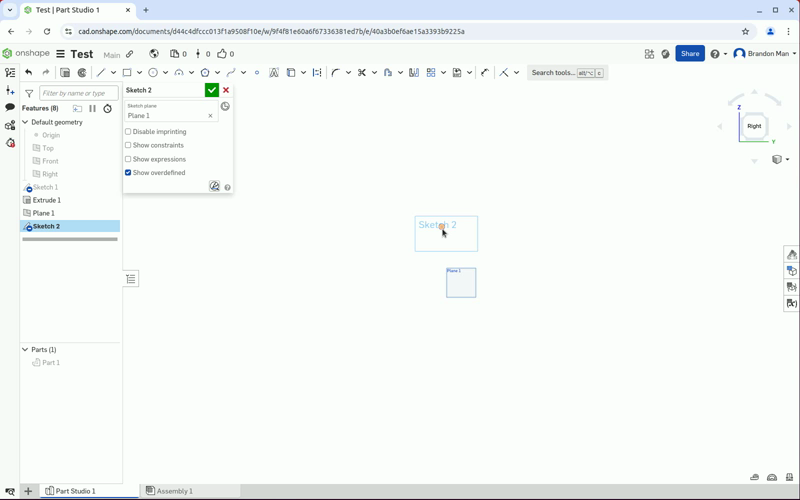
scroll(6)
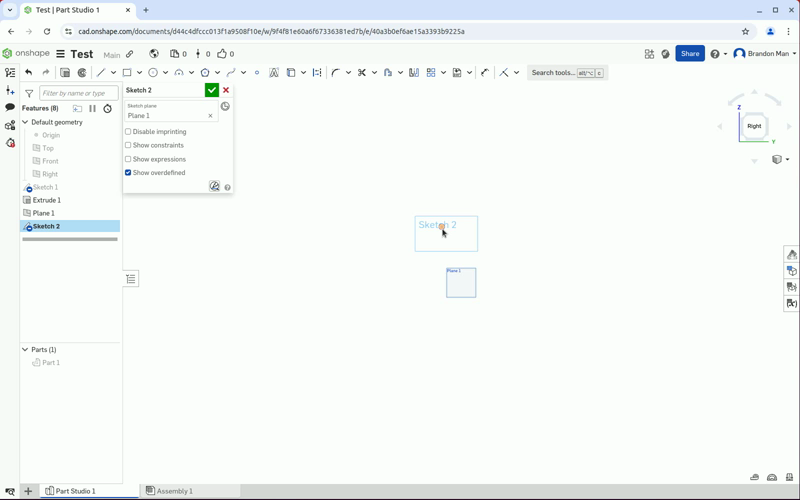
scroll(6)
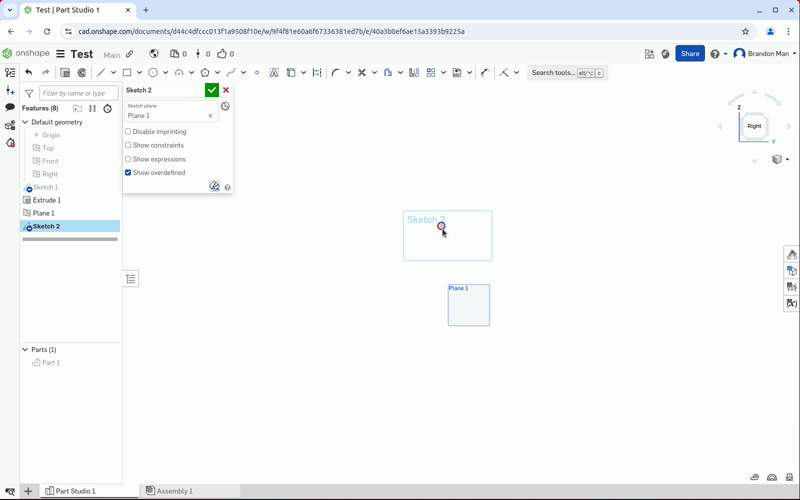
scroll(6)
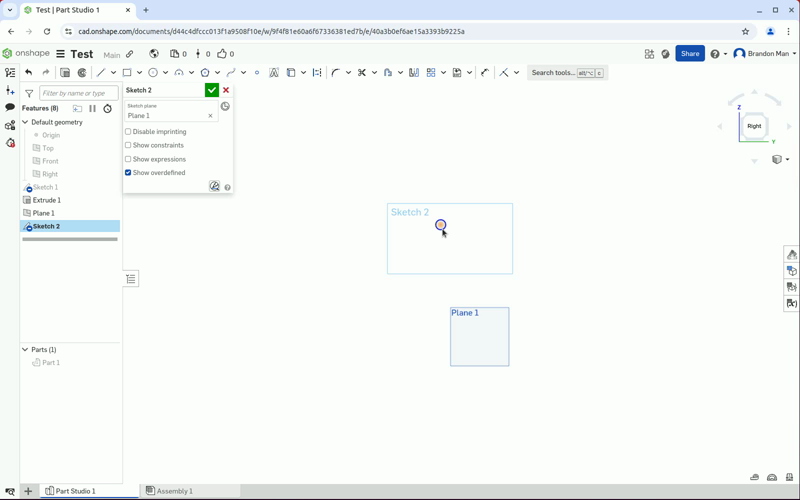
scroll(6)
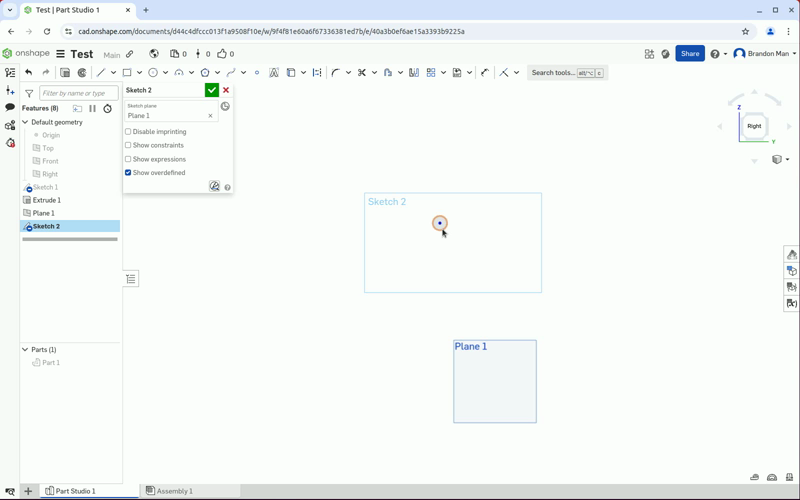
scroll(6)
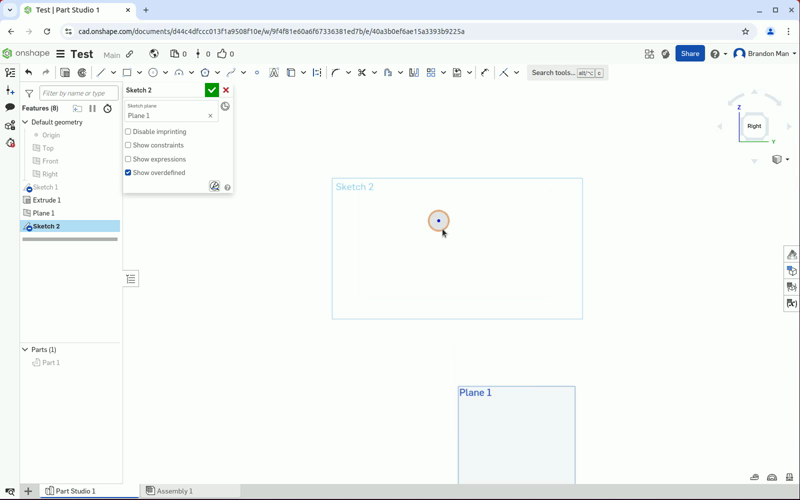
scroll(6)
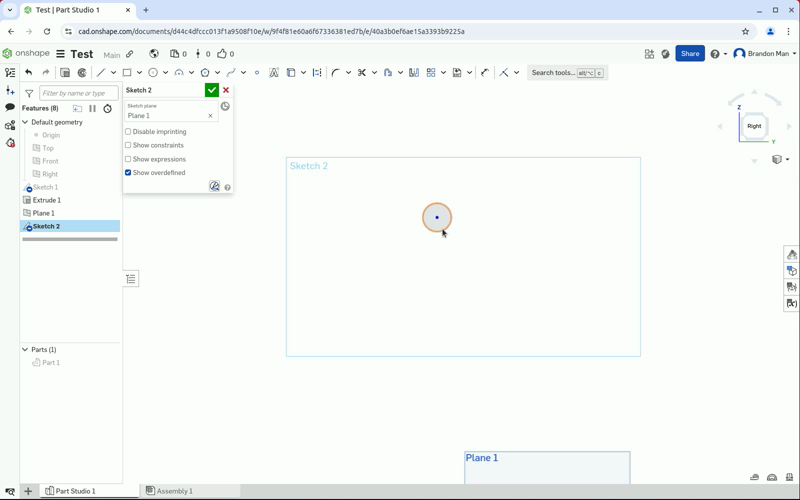
scroll(6)
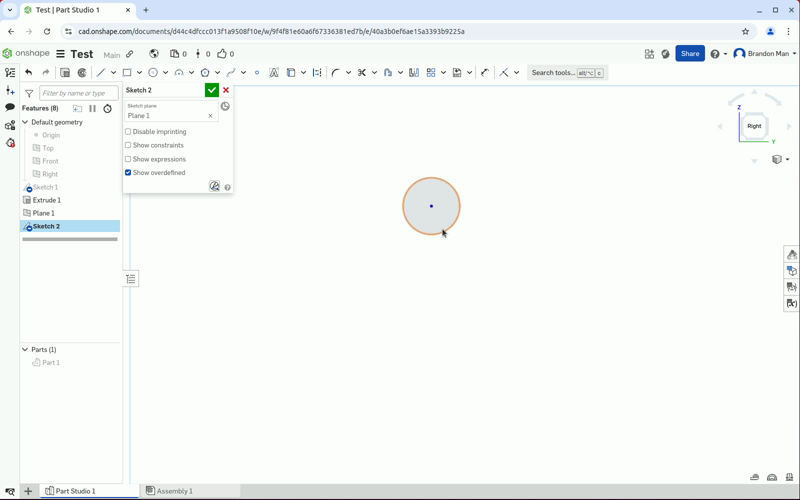
click(442, 228)
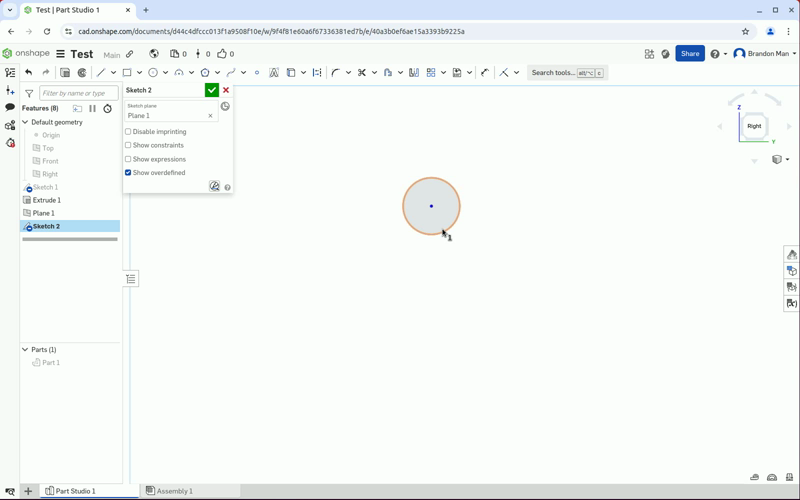
scroll(-6)
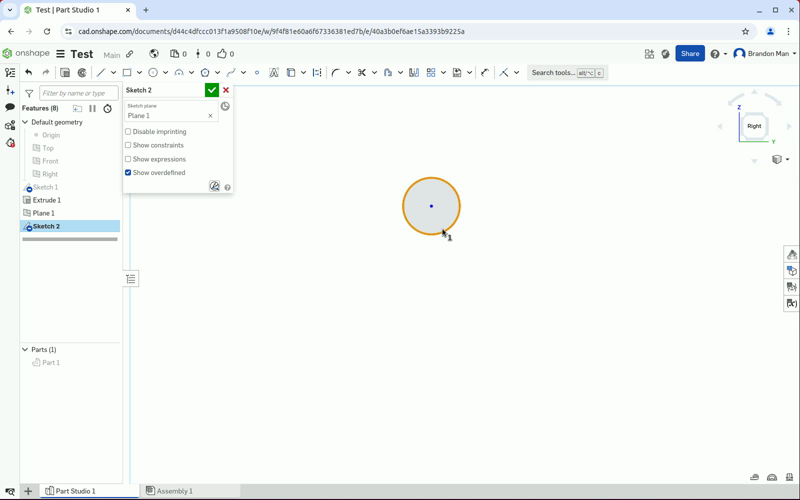
scroll(-6)
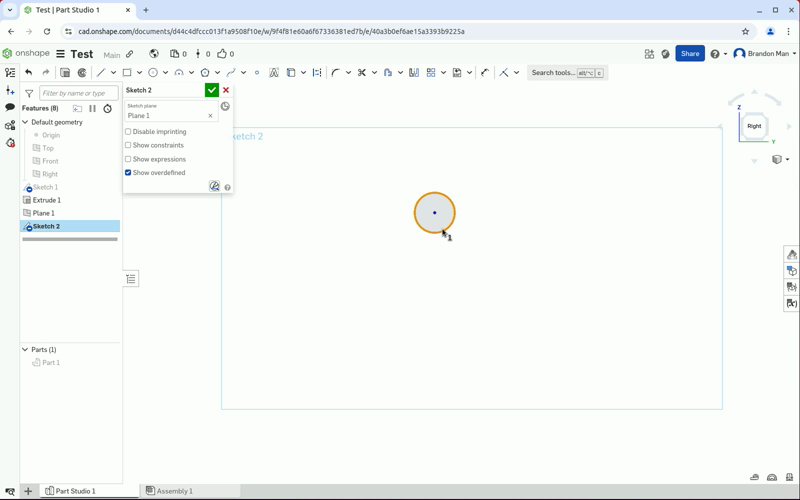
scroll(-6)
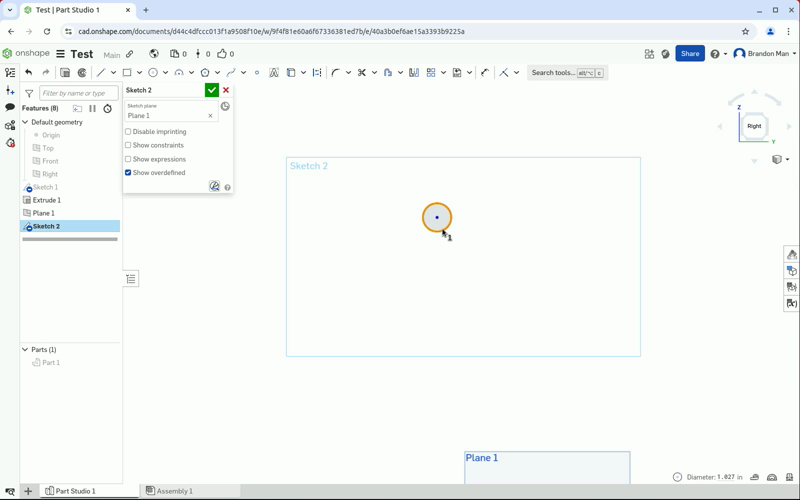
scroll(-6)
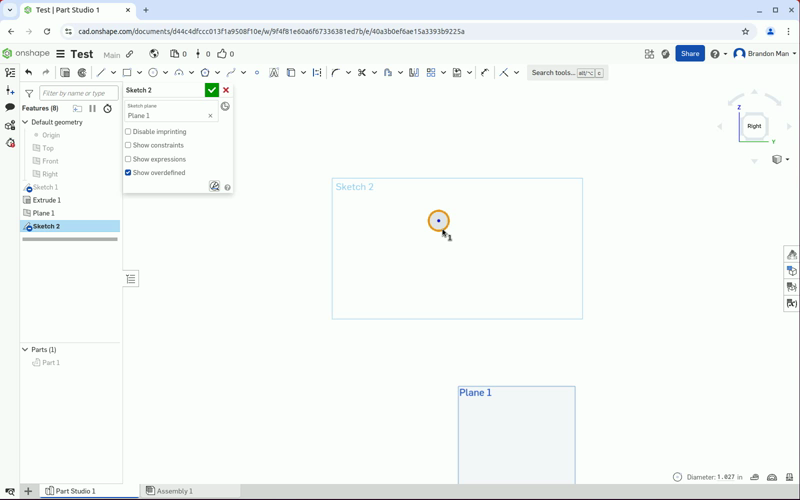
scroll(-6)
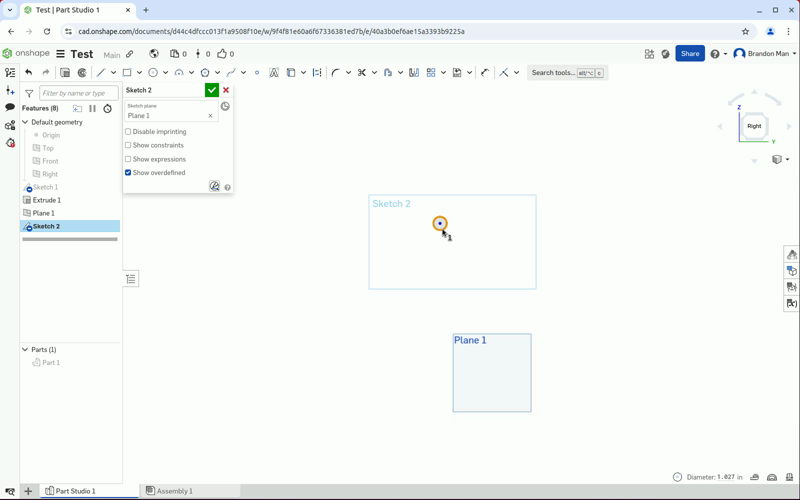
scroll(-6)
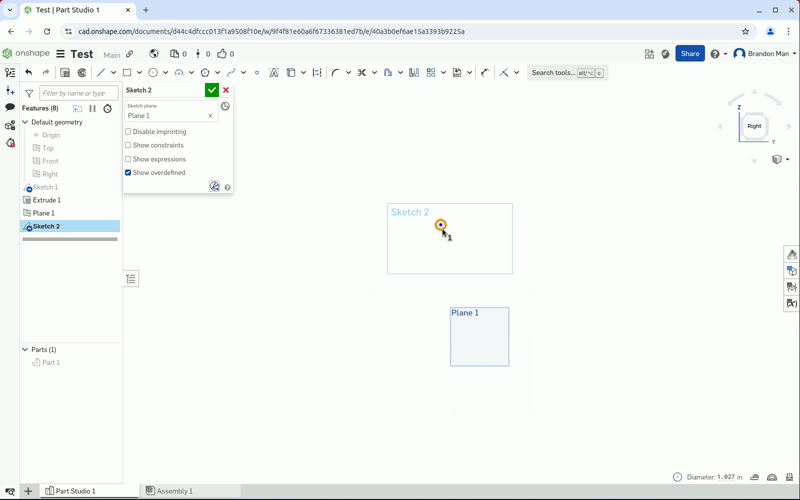
scroll(-6)
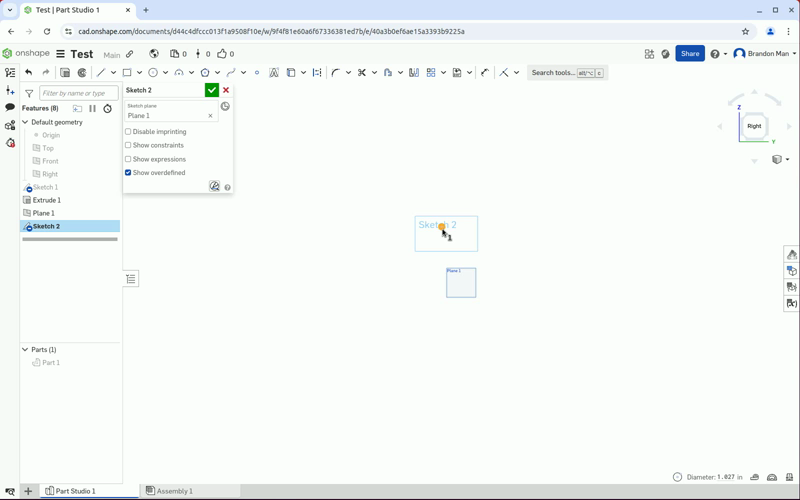
mouse_move(73, 352)
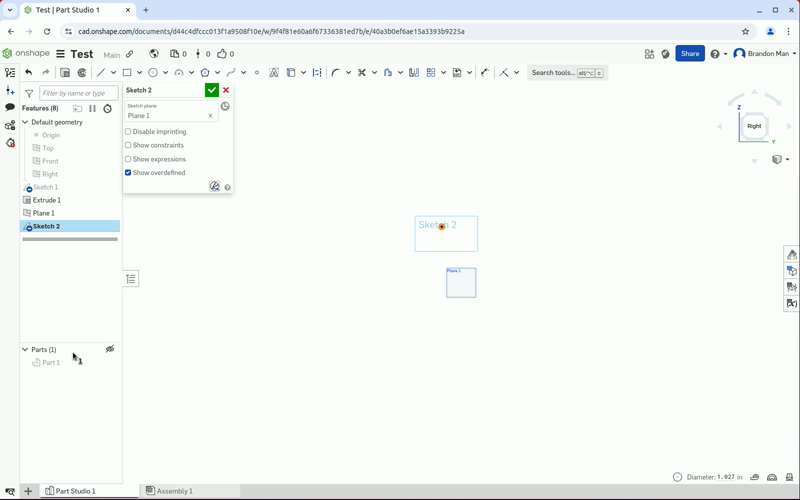
key(shift+y)
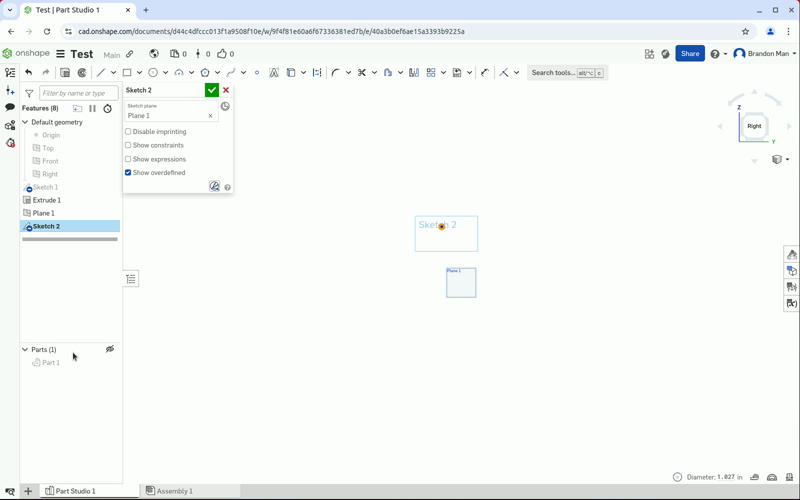
key(shift+e)
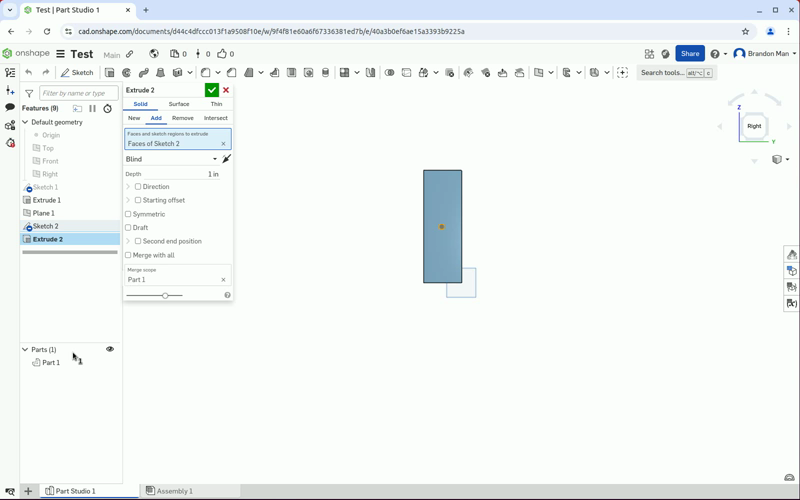
mouse_move(143, 106)
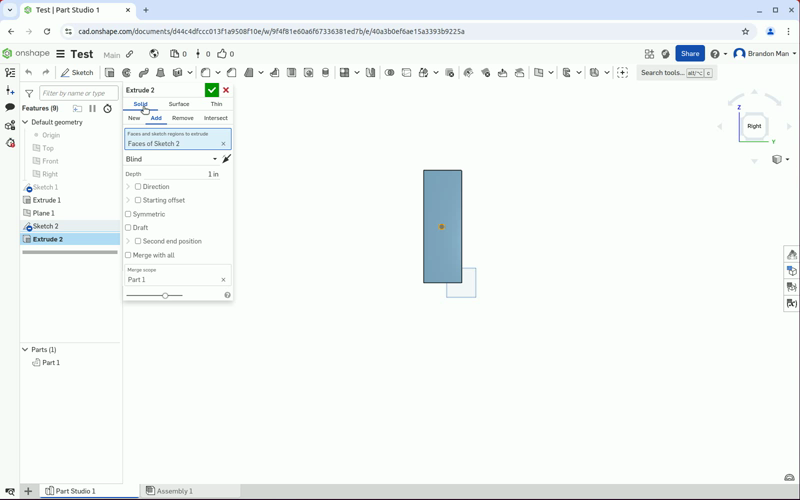
click(143, 106)
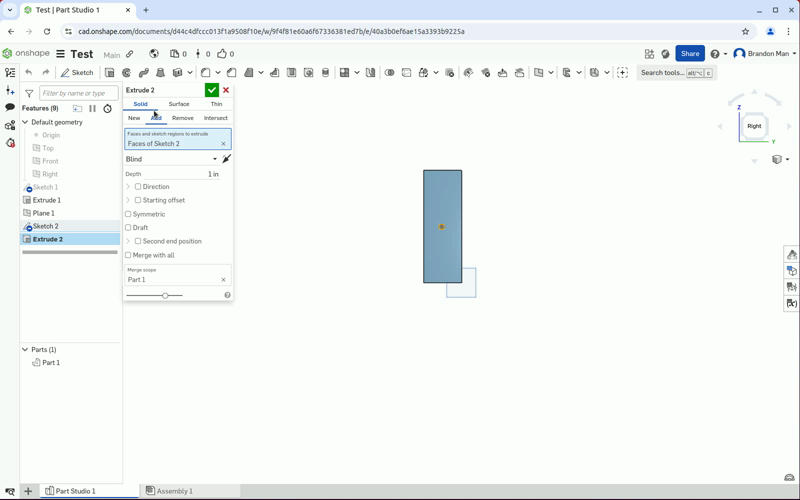
mouse_move(186, 120)
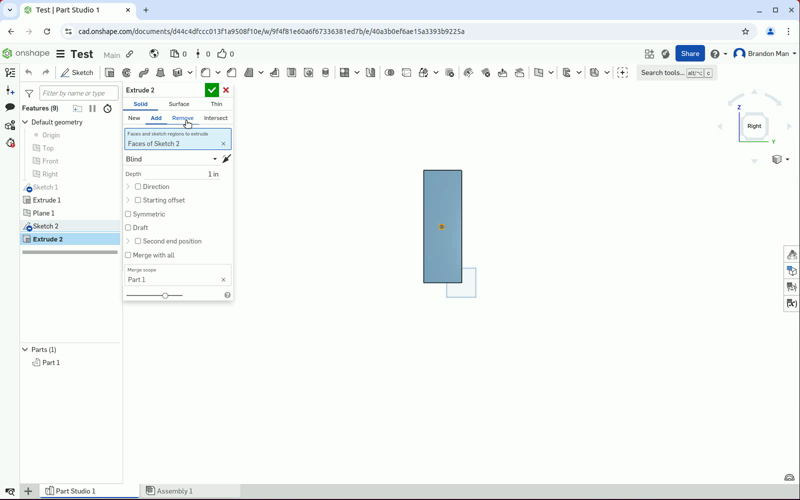
click(186, 120)
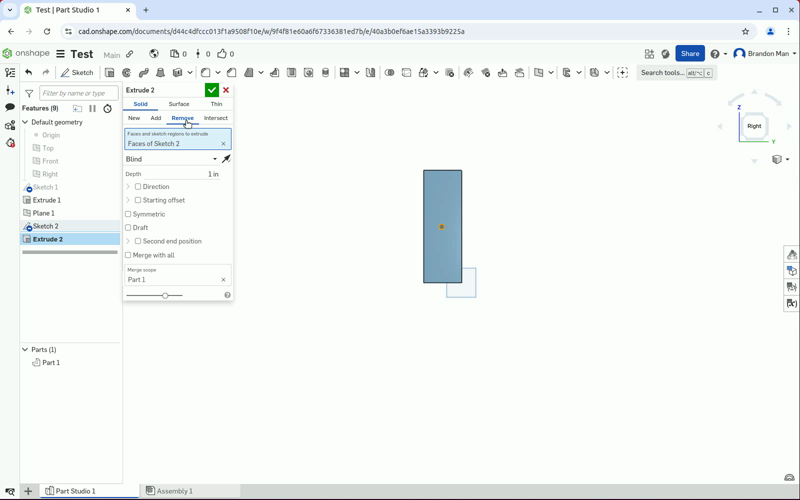
key(tab, 4)
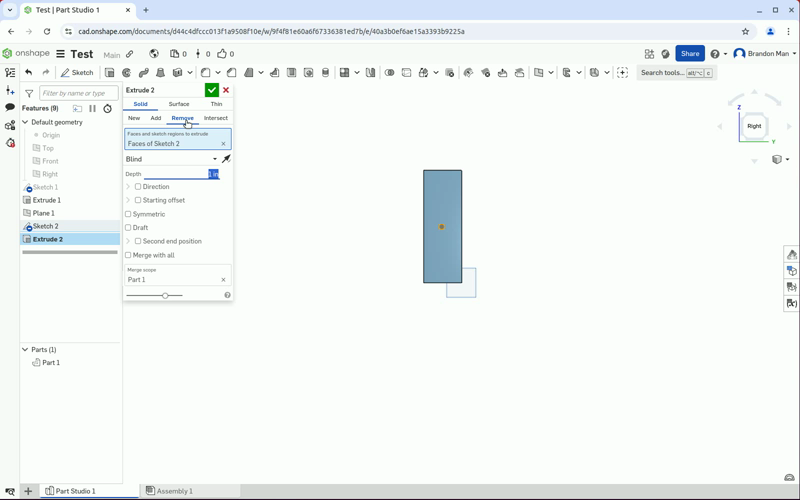
text(1.444)
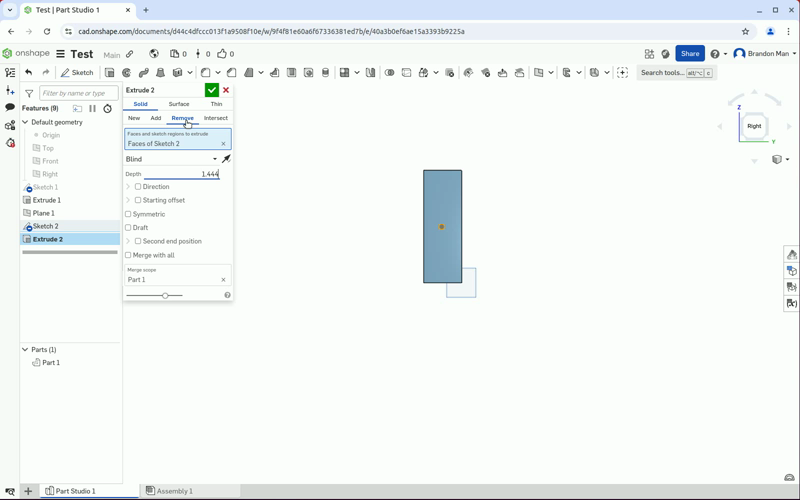
key(tab, 6)
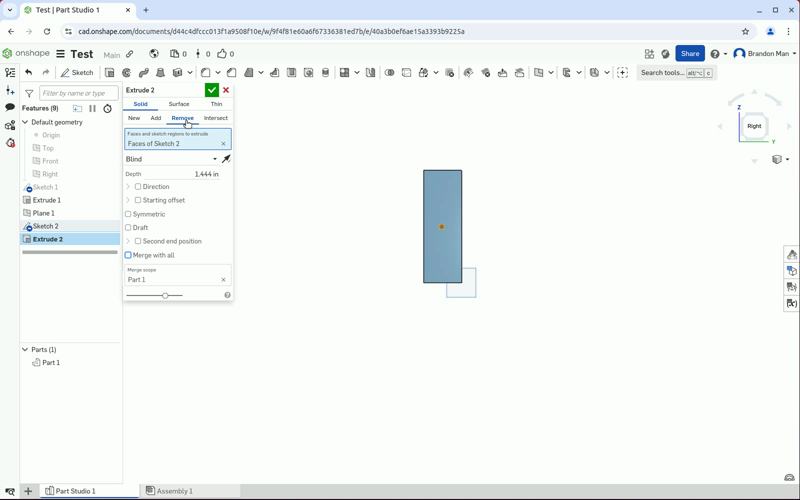
key(space)
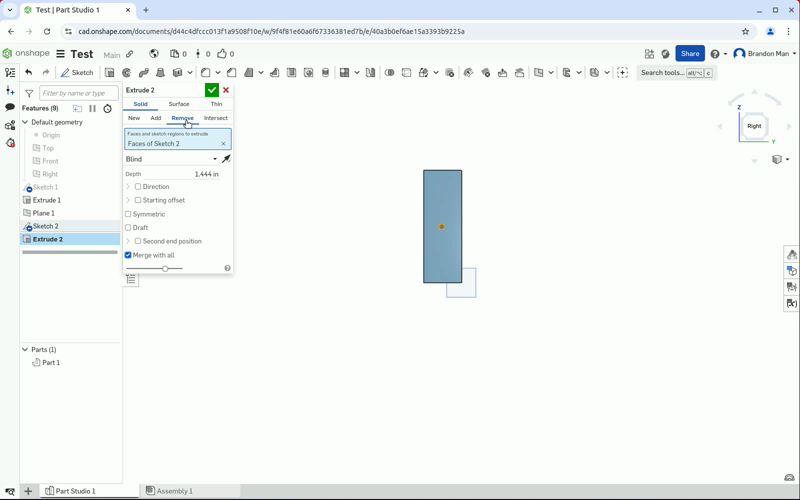
key(enter)
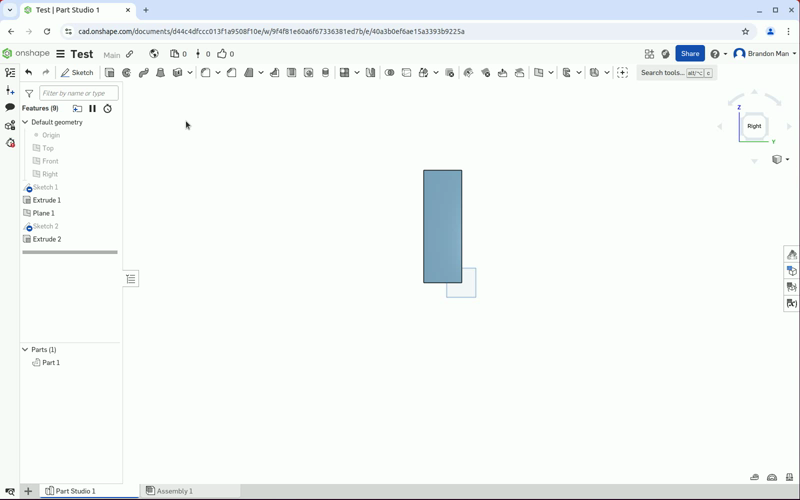
key(shift+h)
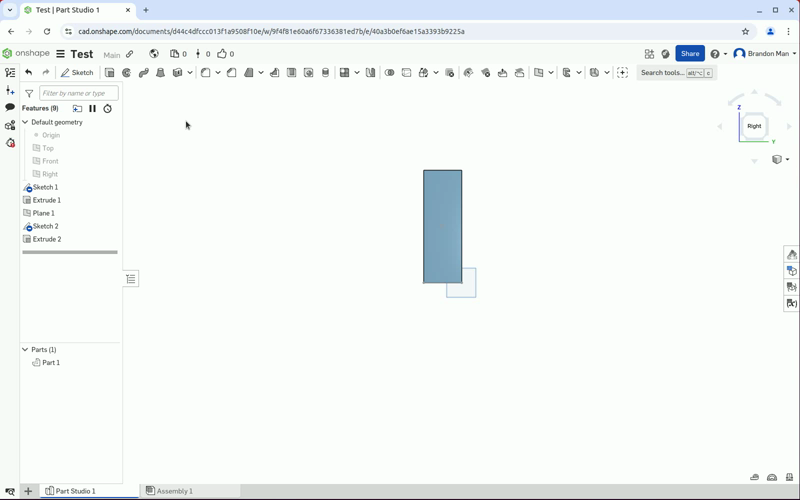
key(shift+h)
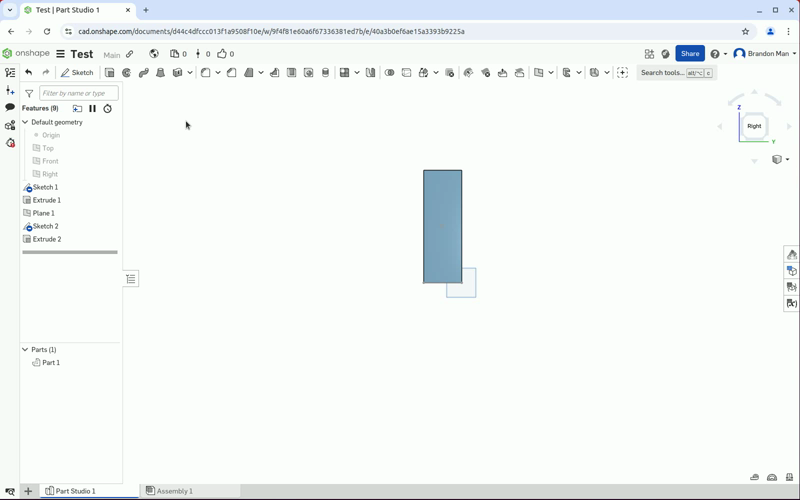
key(shift+7)
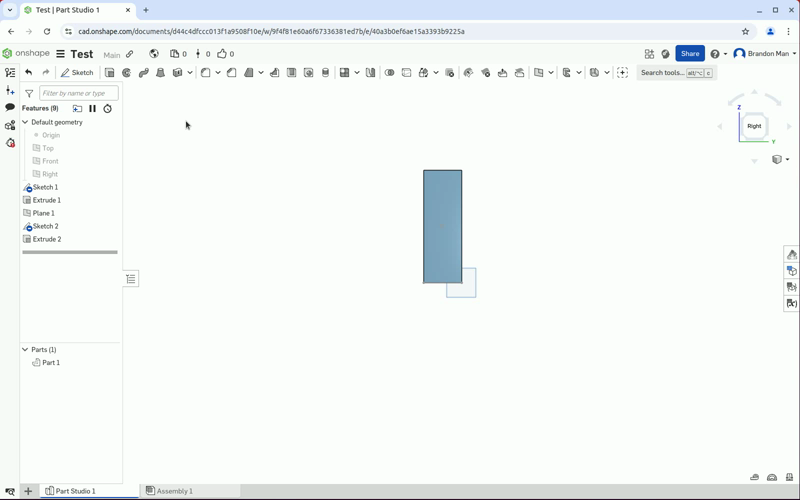
key(right, 2)
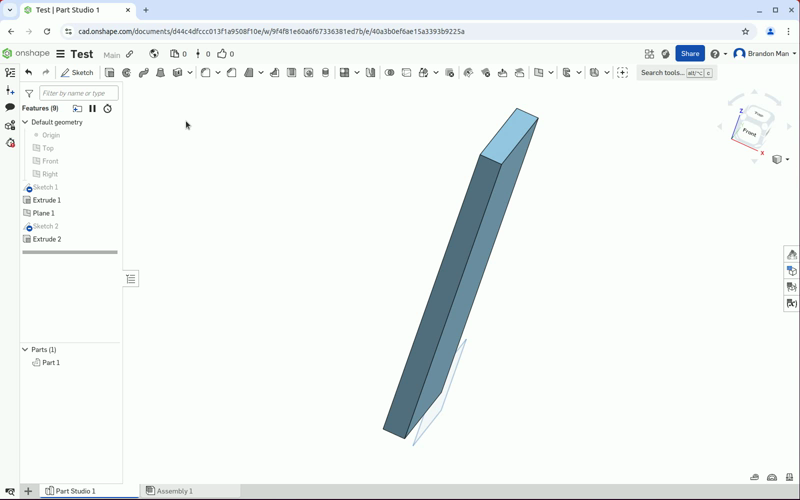
key(down, 2)
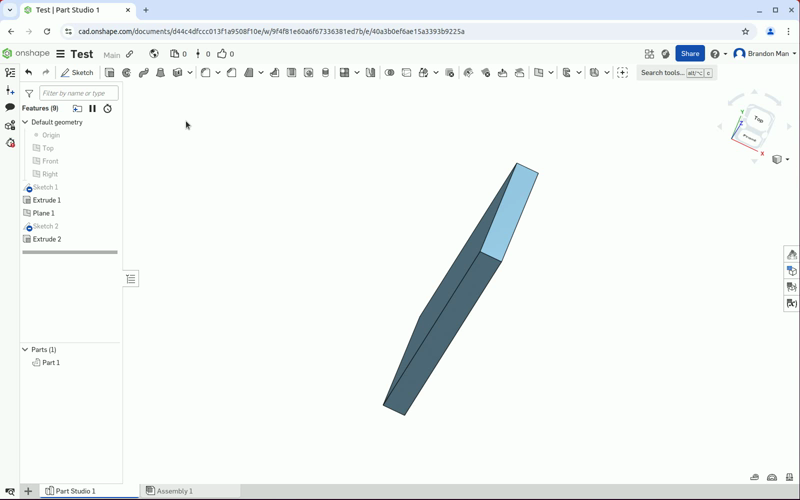
key(up, 2)
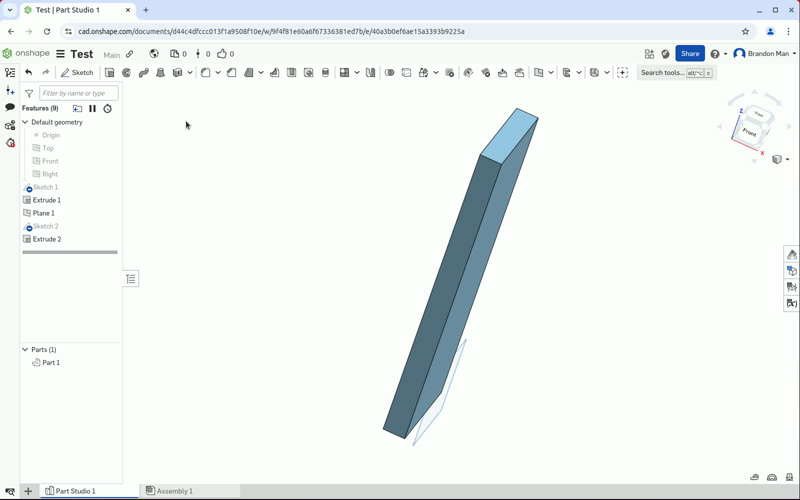
key(left, 2)
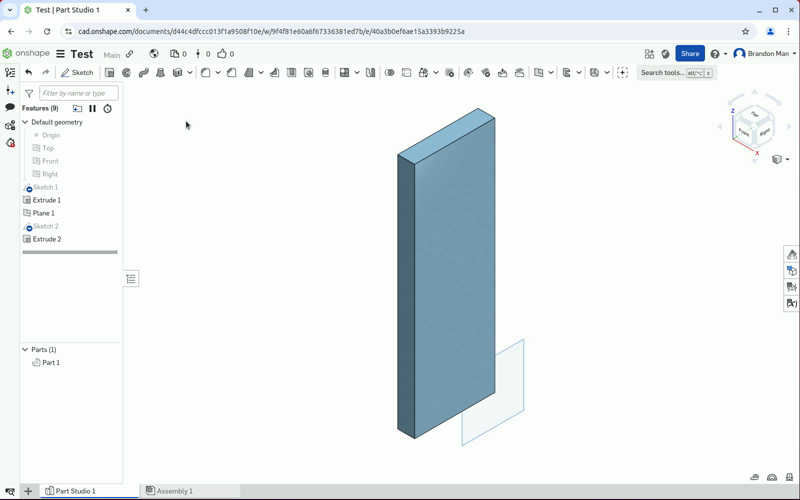
mouse_move(73, 189)
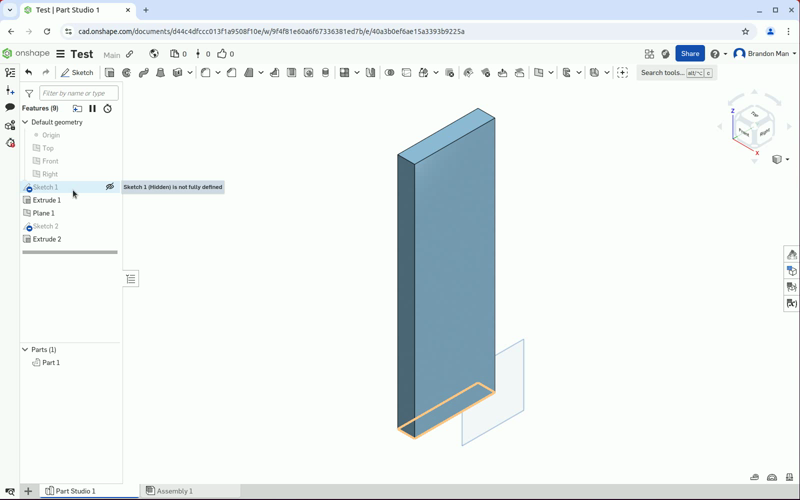
click(73, 189)